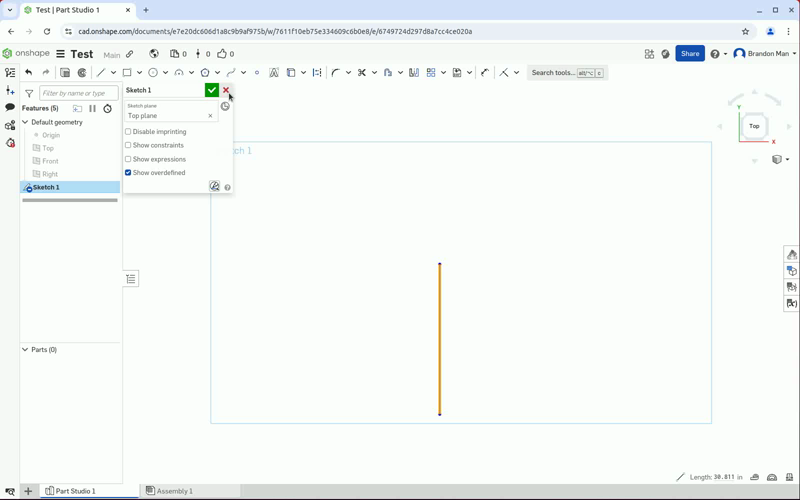
key(shift+h)
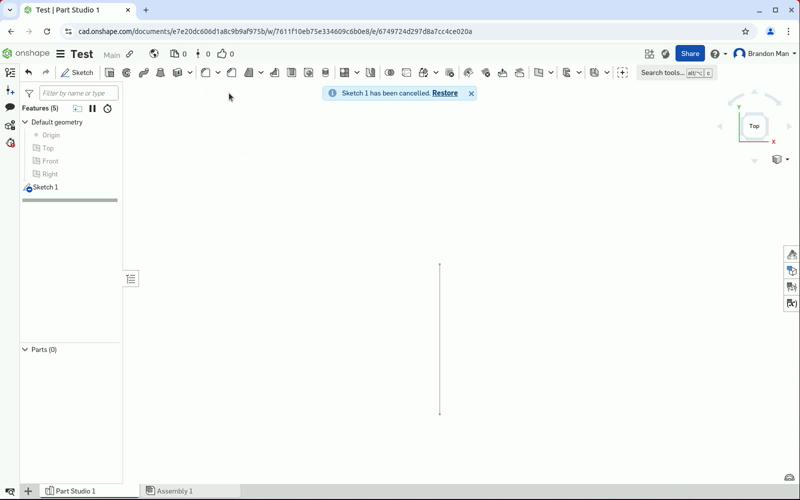
key(shift+s)
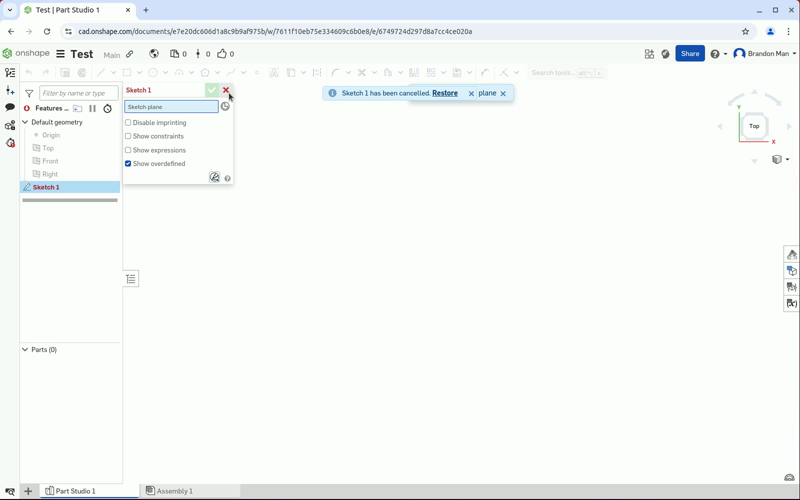
mouse_move(73, 150)
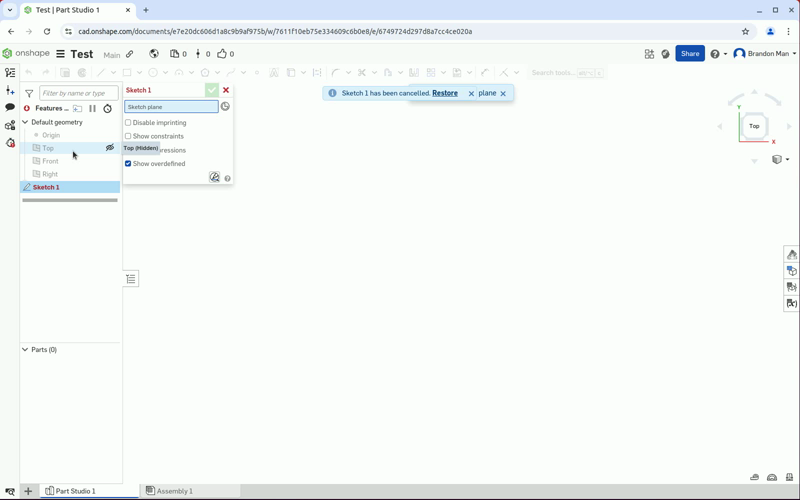
click(73, 150)
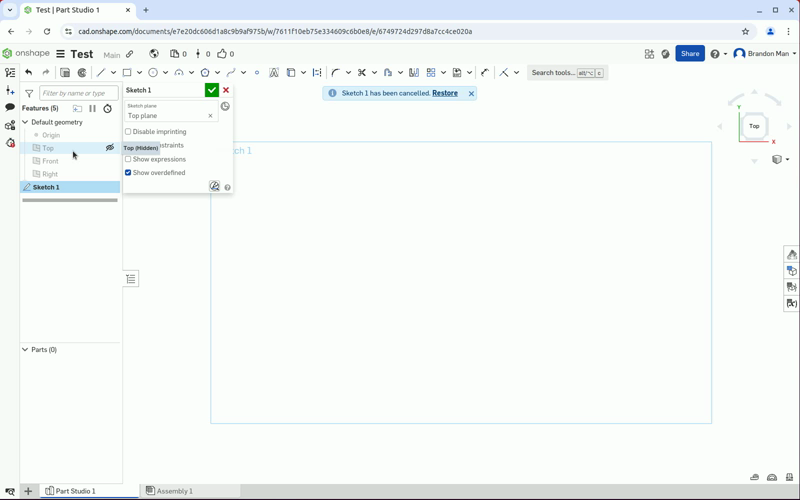
mouse_move(73, 352)
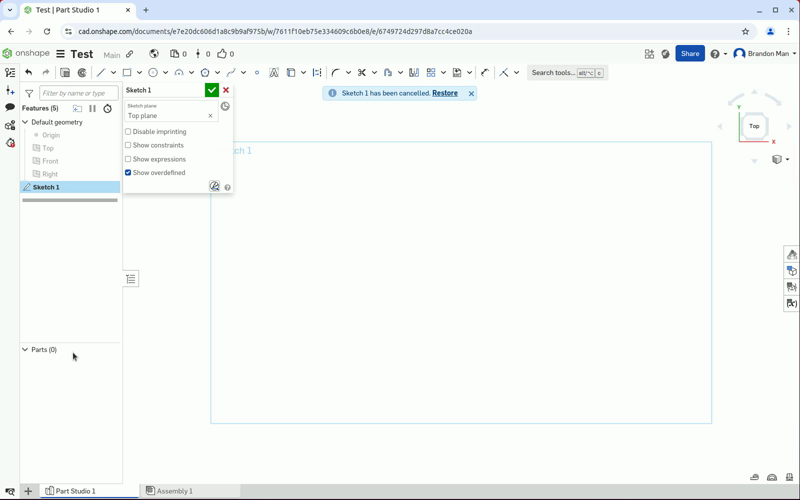
key(y)
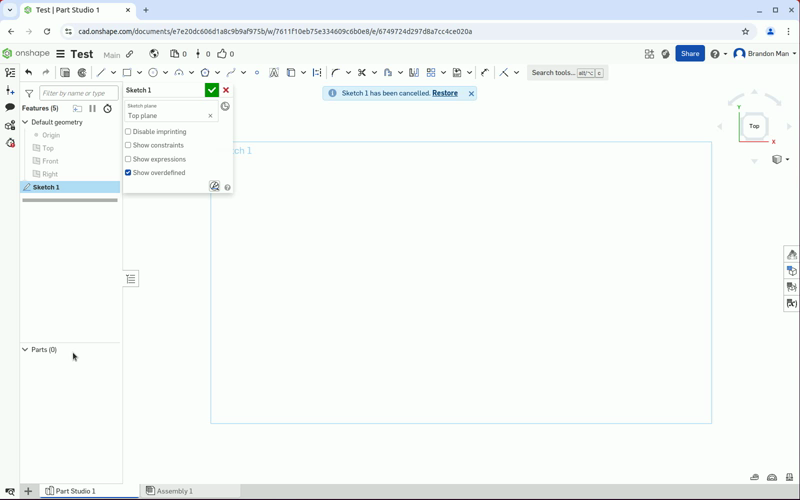
key(c)
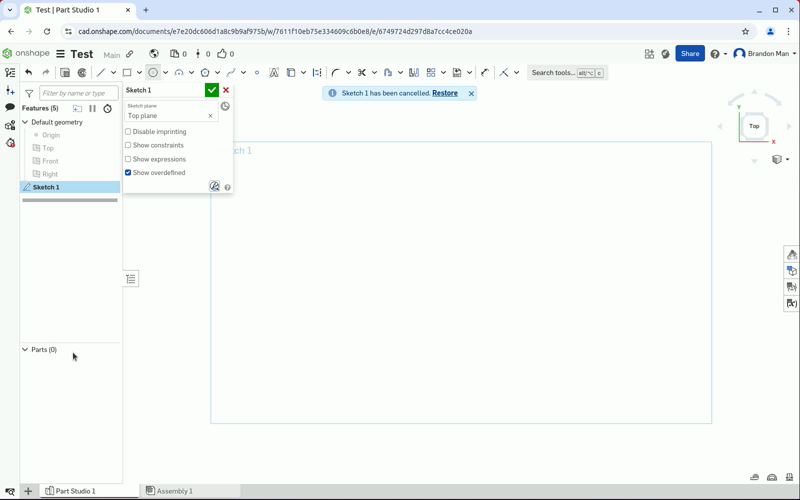
key_down(shift)
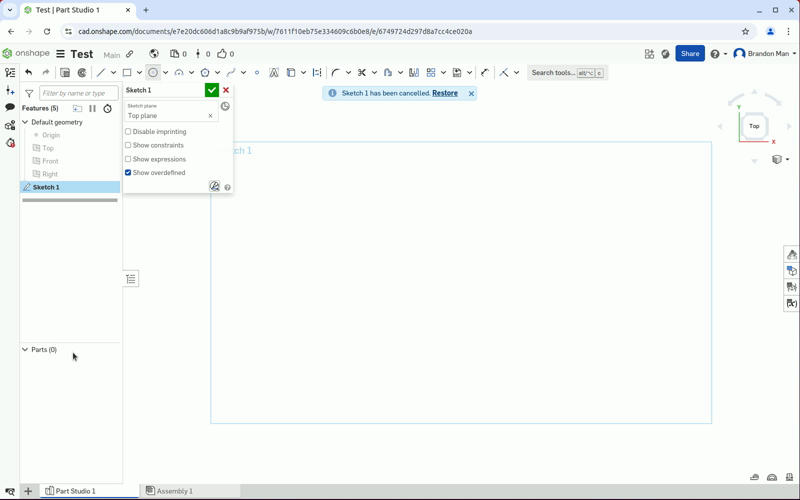
mouse_move(419, 282)
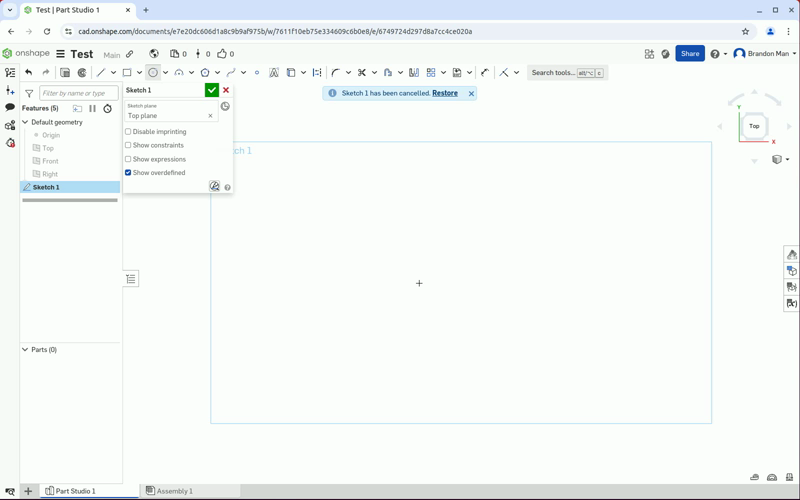
click(419, 282)
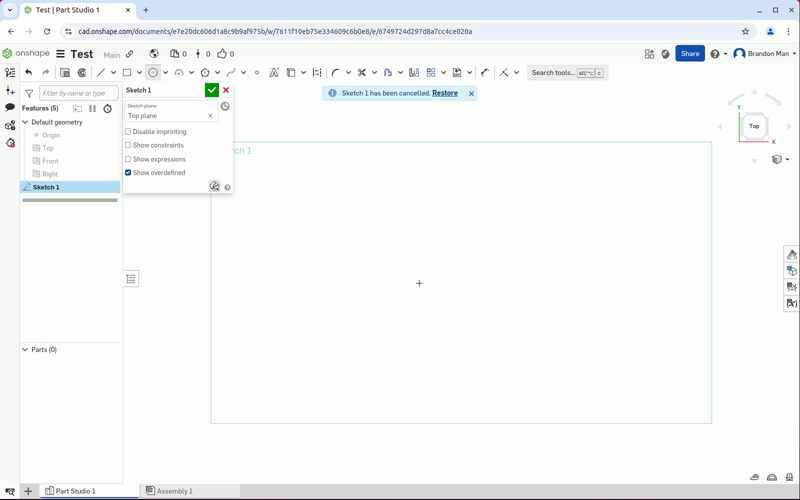
key_up(shift)
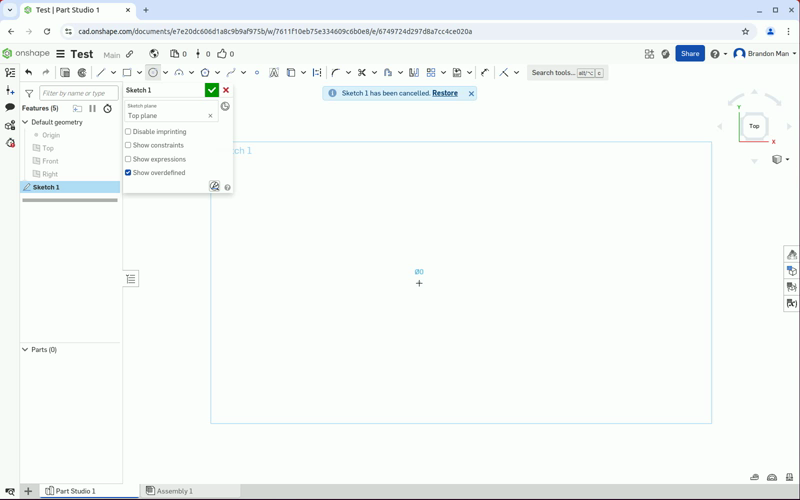
mouse_move(440, 282)
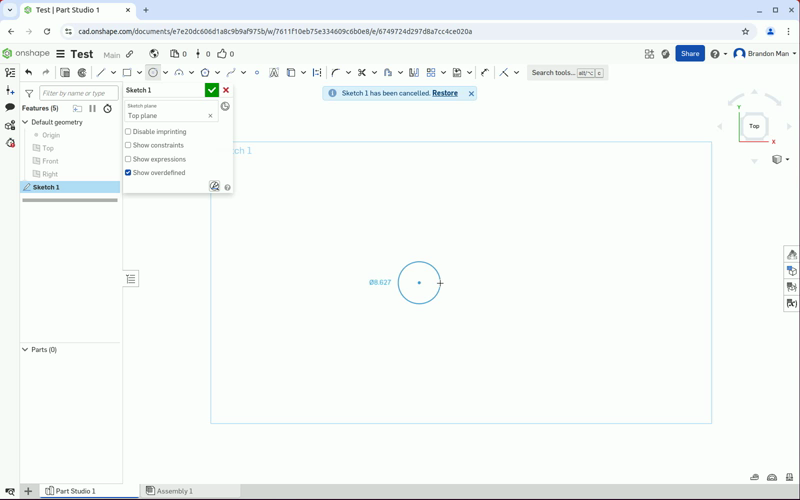
click(440, 282)
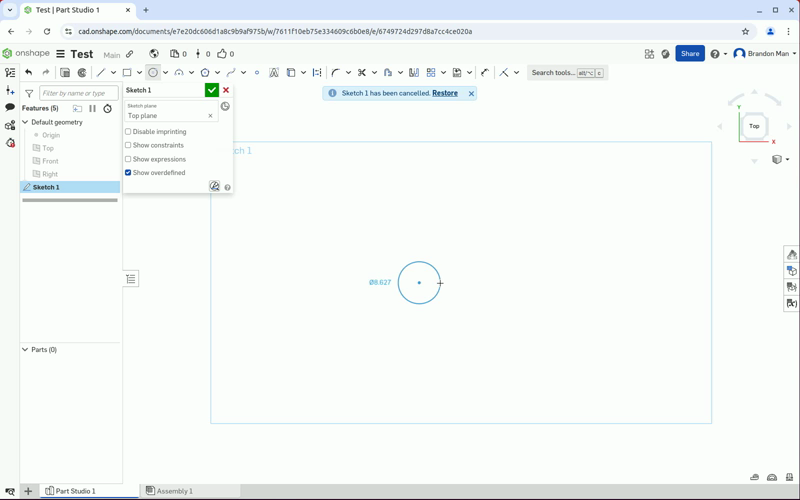
key(esc)
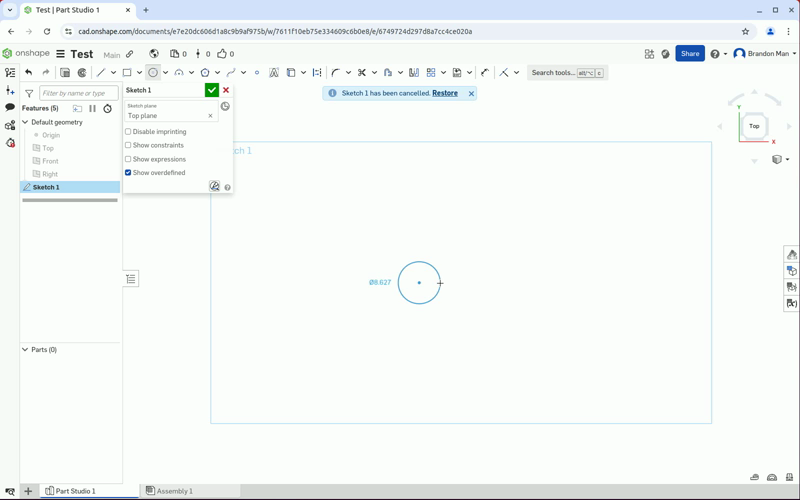
mouse_move(423, 277)
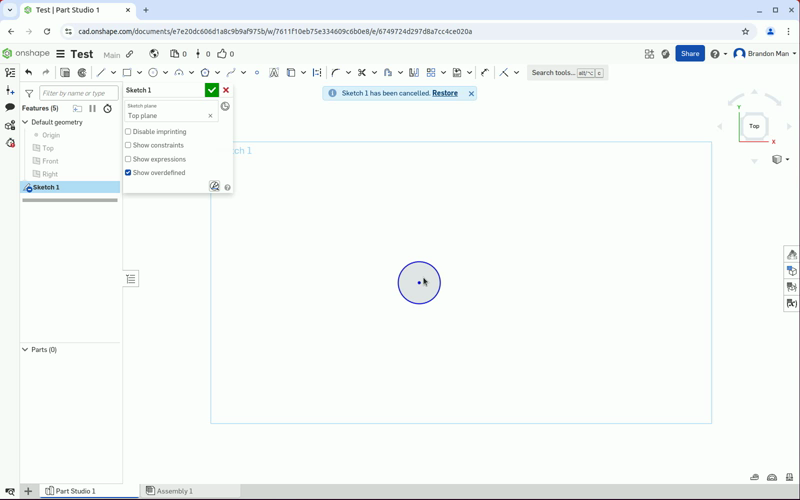
scroll(6)
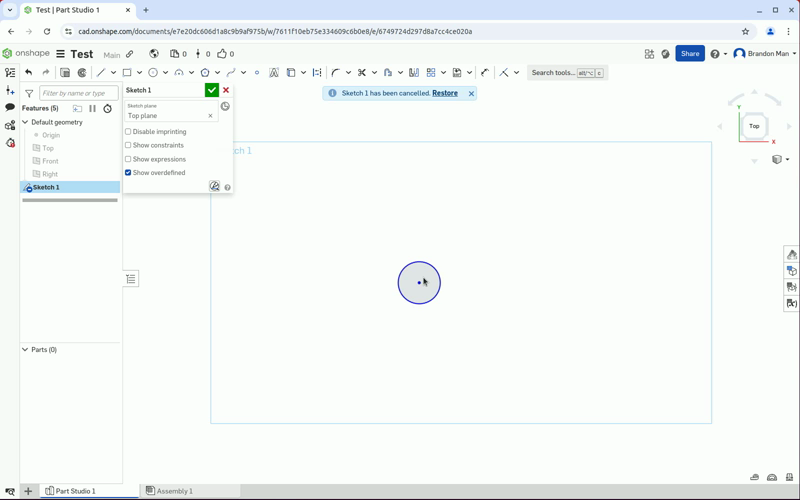
scroll(6)
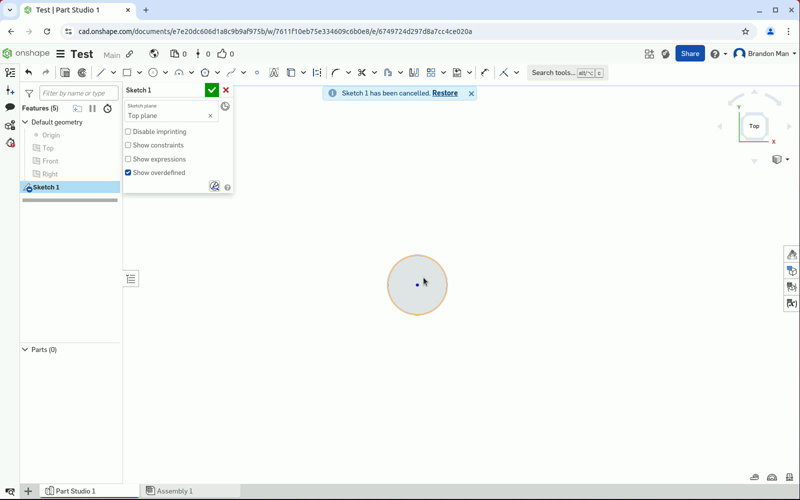
scroll(6)
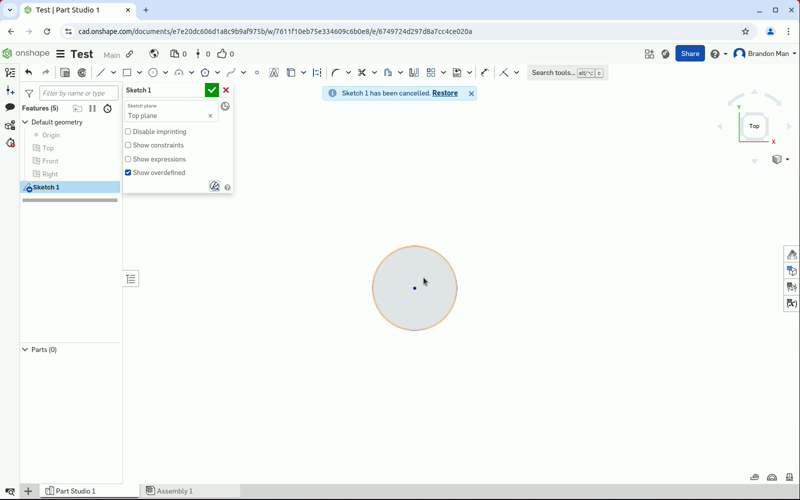
scroll(6)
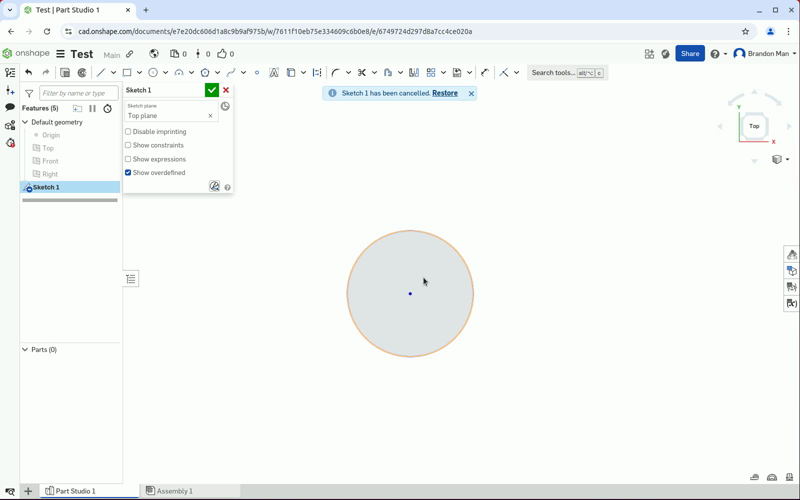
scroll(6)
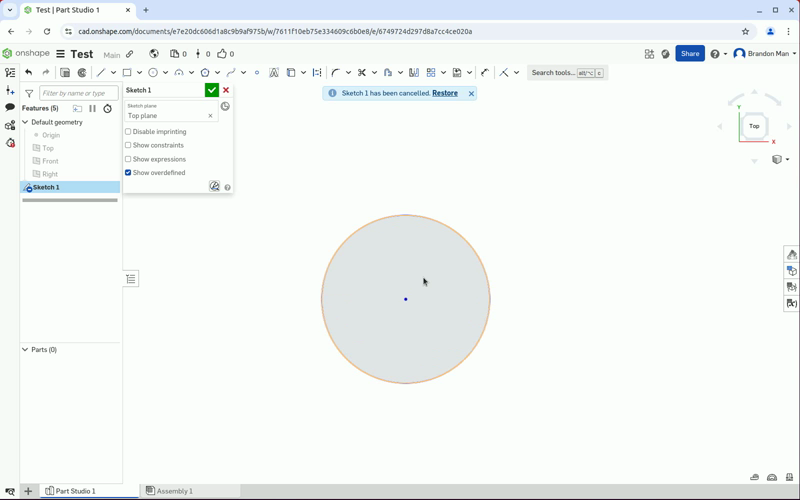
scroll(6)
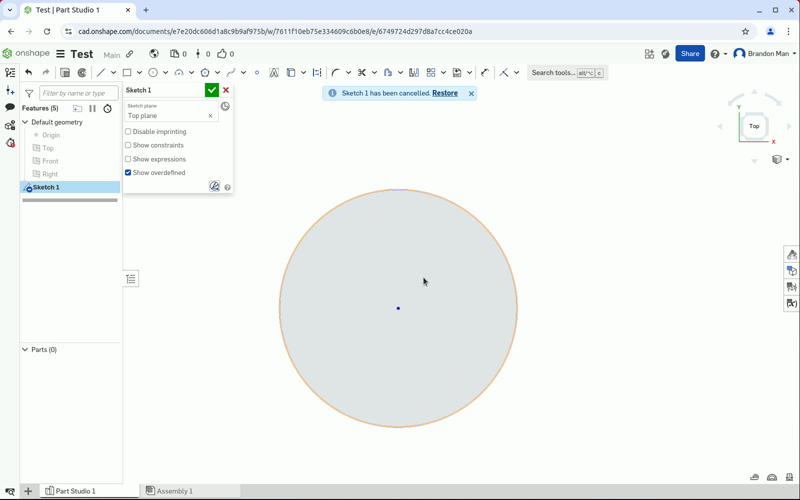
scroll(6)
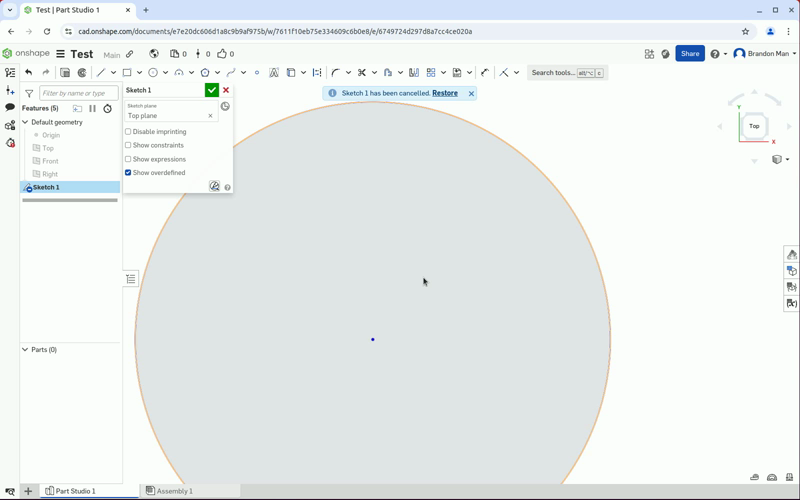
click(423, 277)
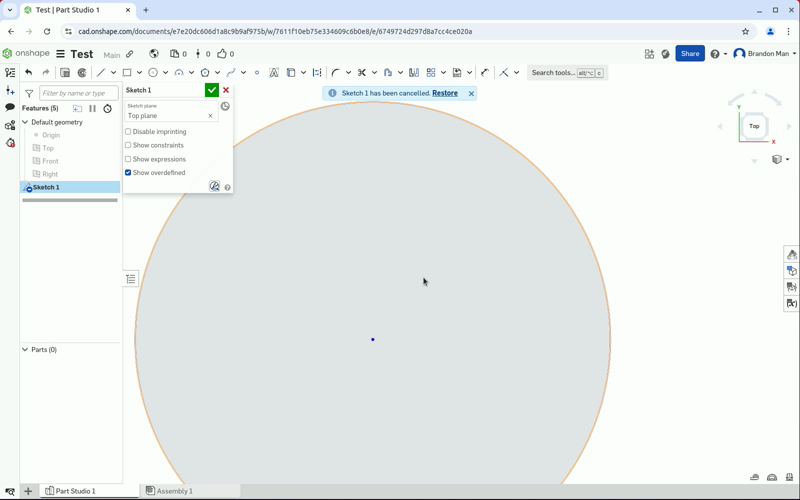
scroll(-6)
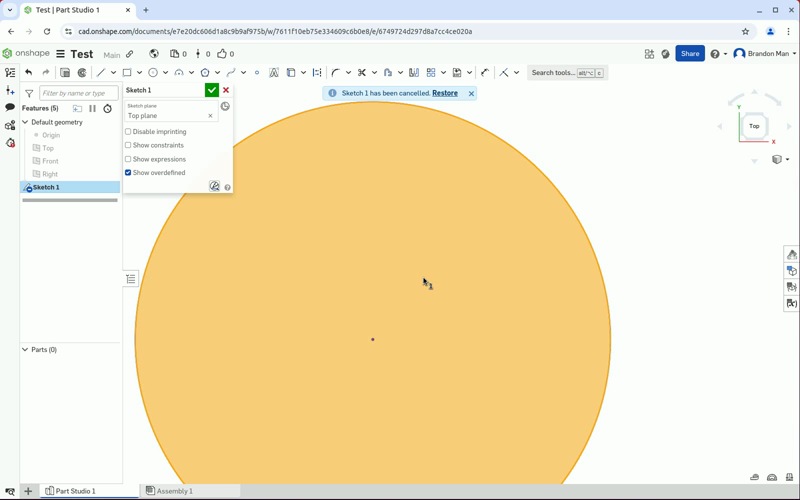
scroll(-6)
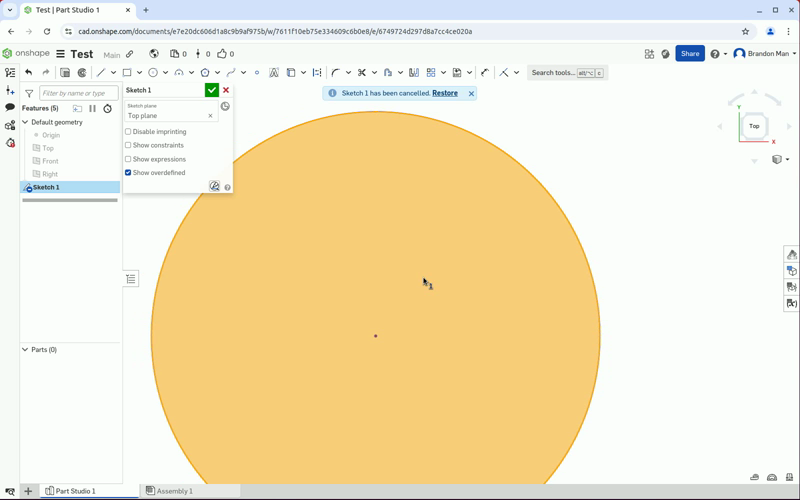
scroll(-6)
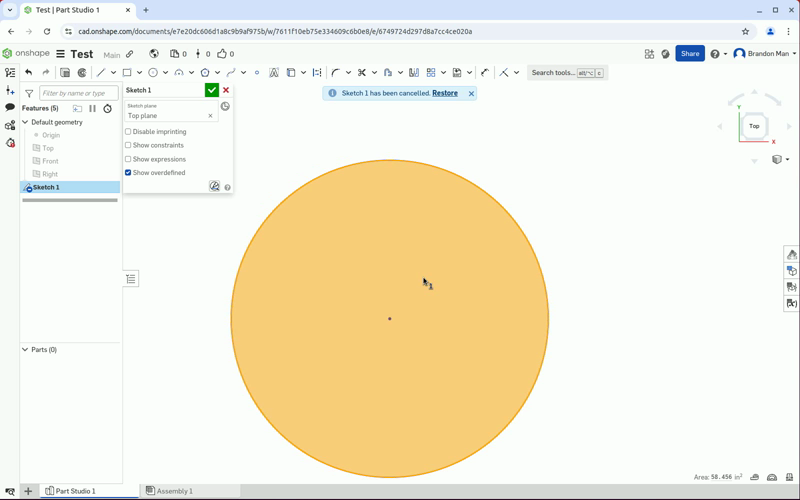
scroll(-6)
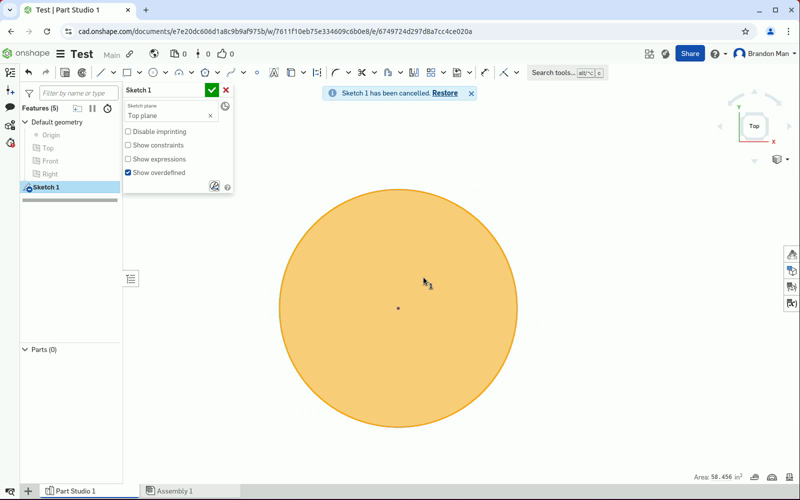
scroll(-6)
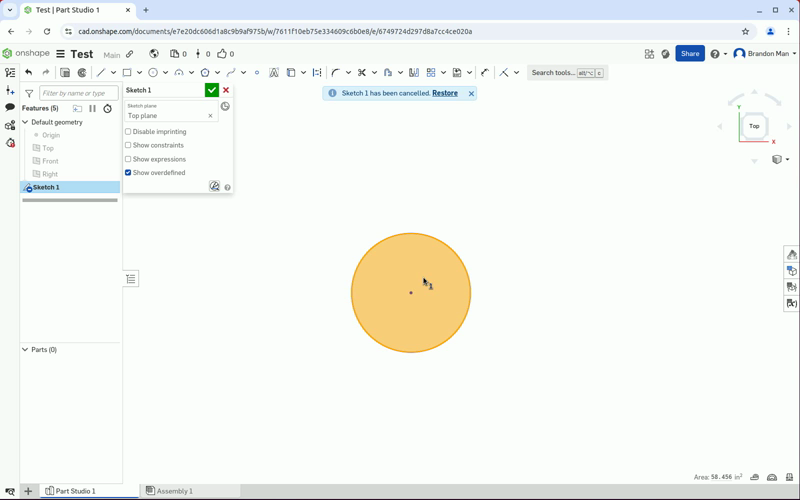
scroll(-6)
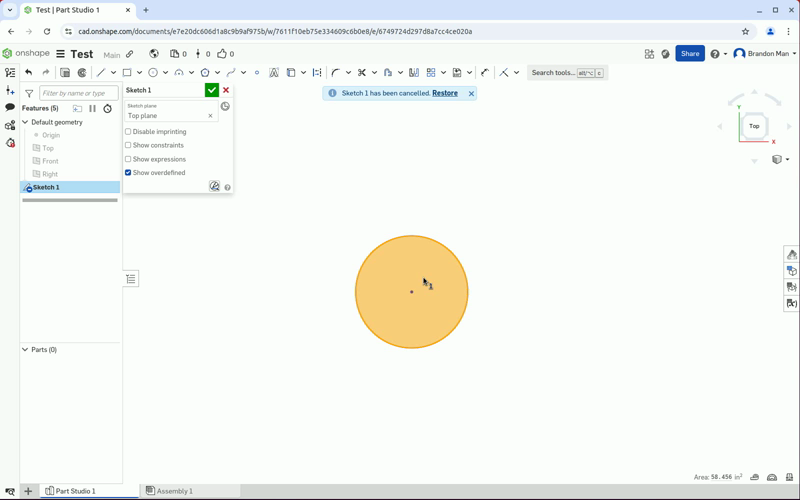
scroll(-6)
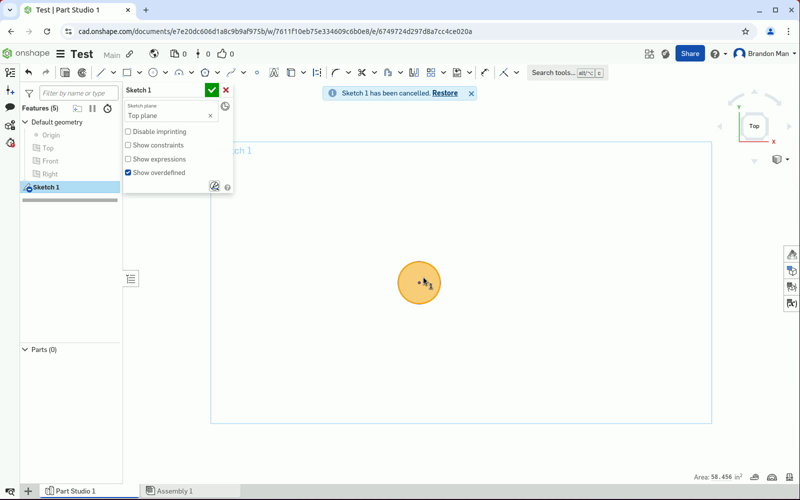
mouse_move(73, 352)
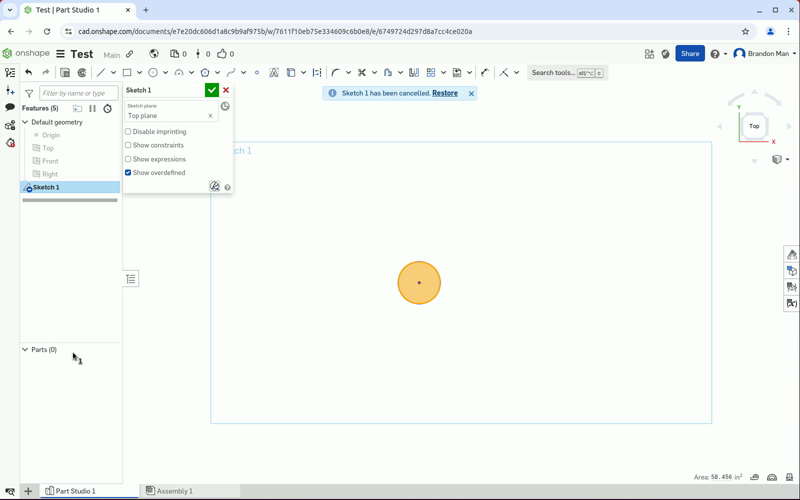
key(shift+y)
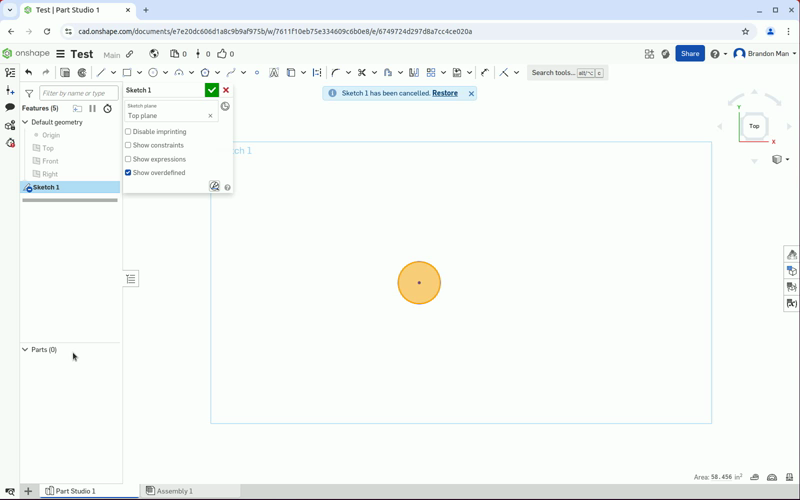
key(shift+e)
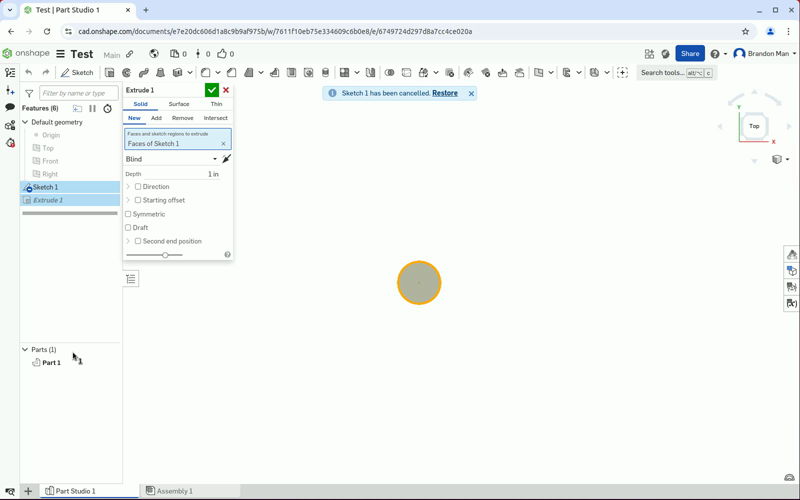
mouse_move(143, 106)
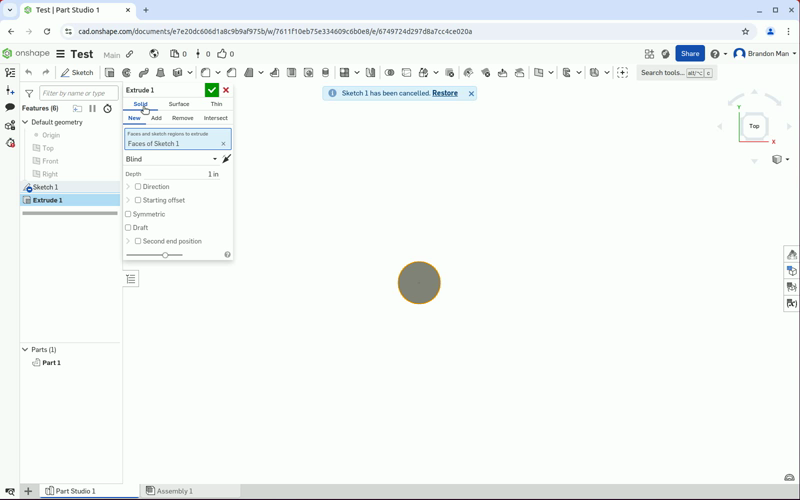
click(143, 106)
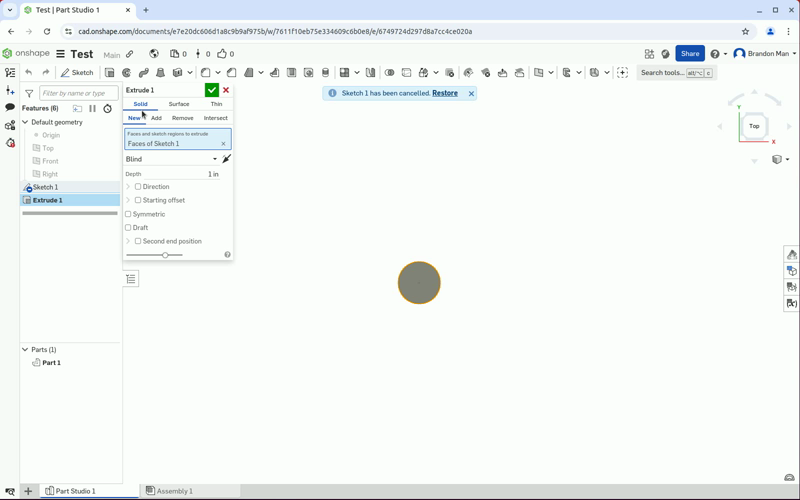
mouse_move(137, 120)
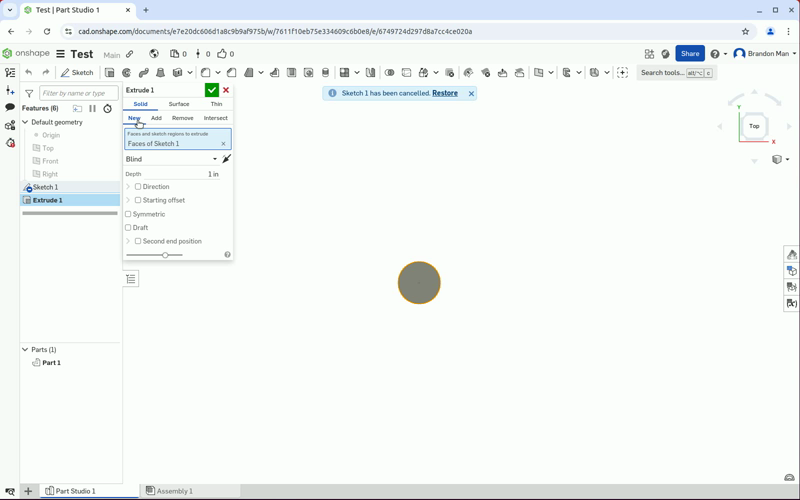
click(137, 120)
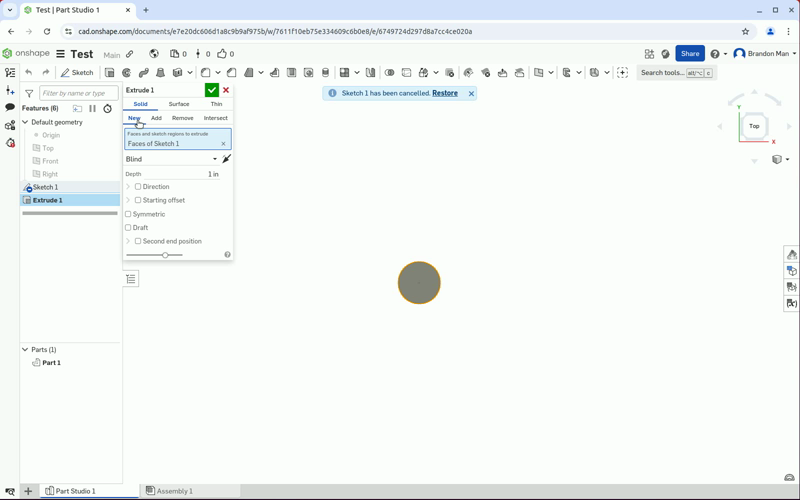
key(tab, 4)
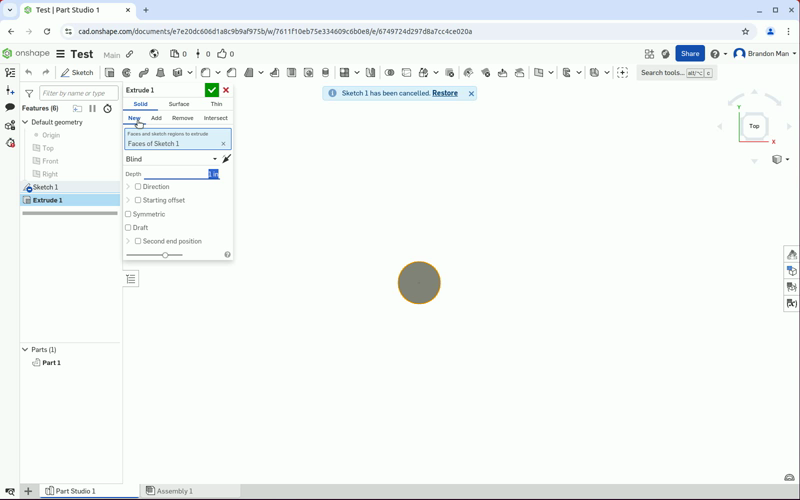
text(23.108)
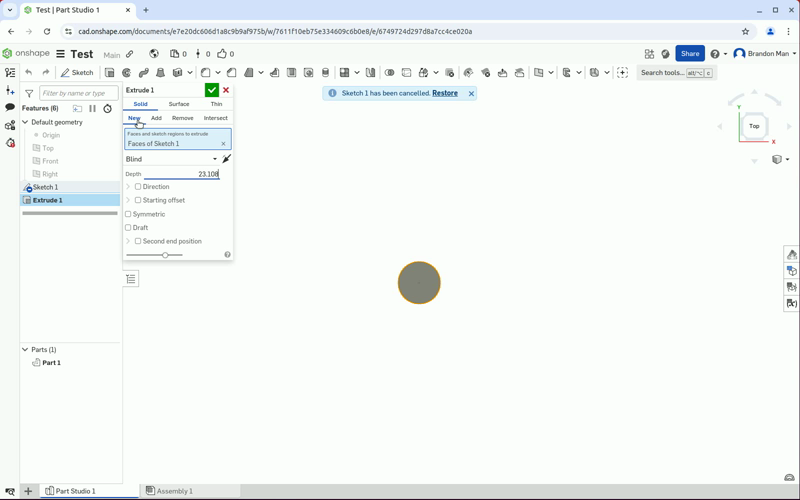
key(enter)
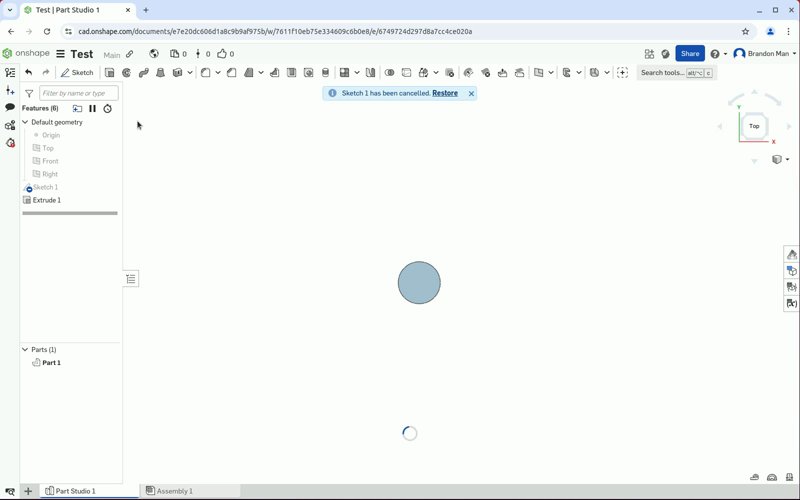
key(shift+h)
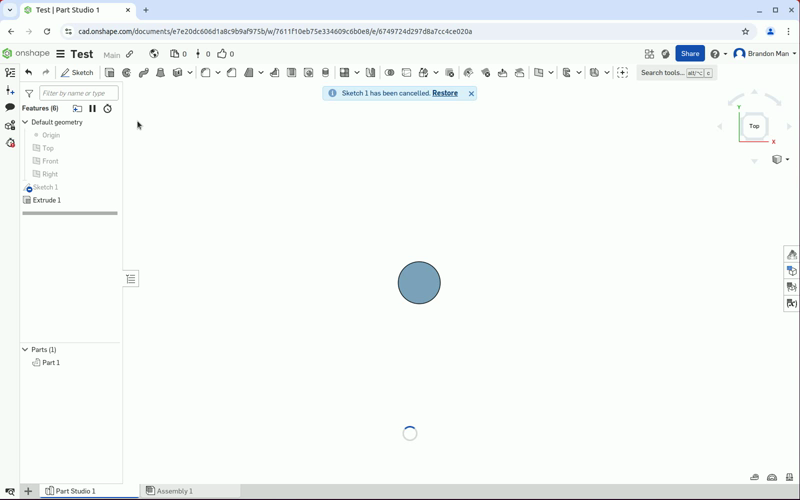
key(shift+h)
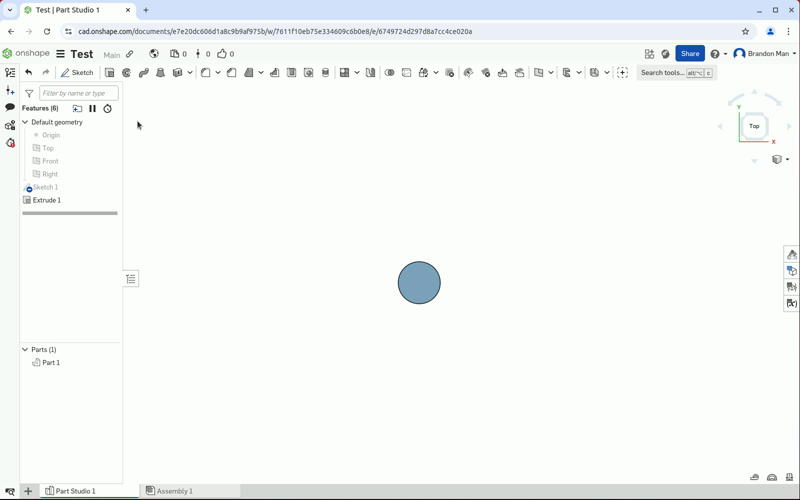
mouse_move(73, 189)
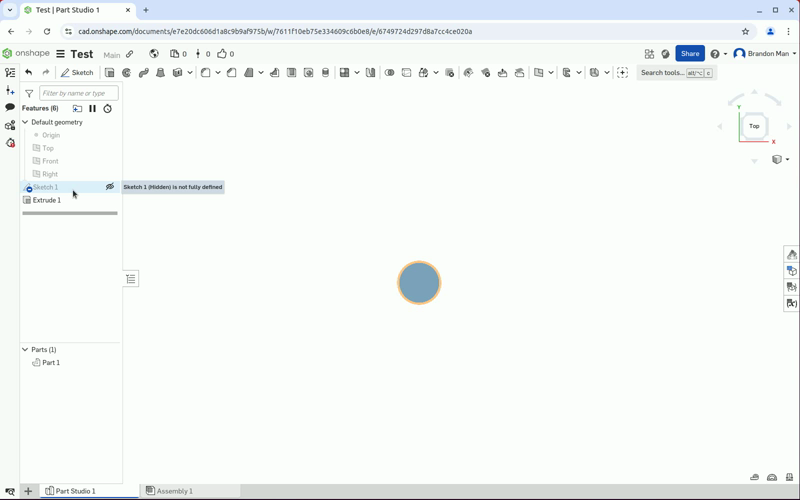
click(73, 189)
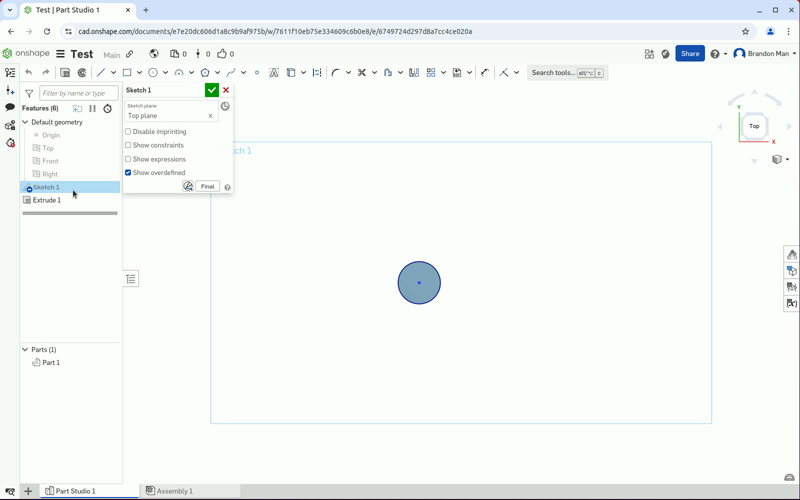
mouse_move(229, 92)
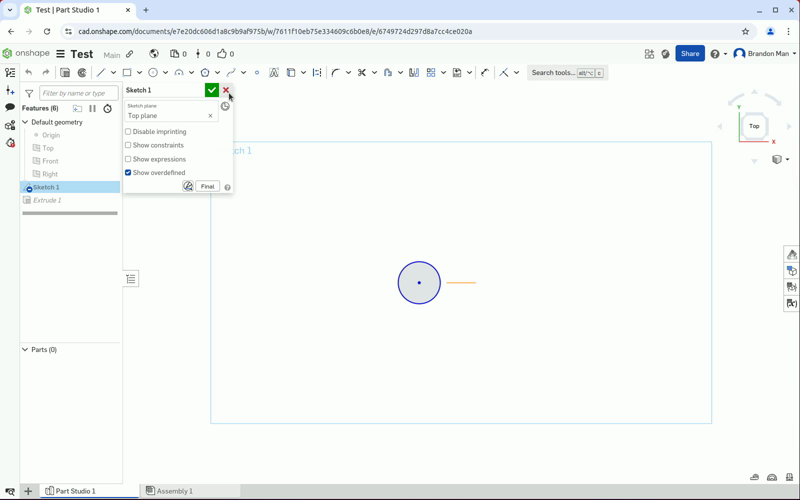
click(229, 92)
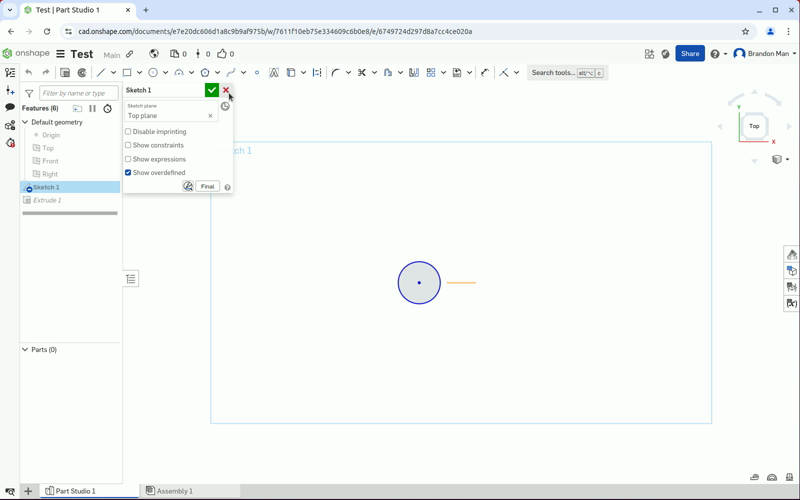
key(shift+s)
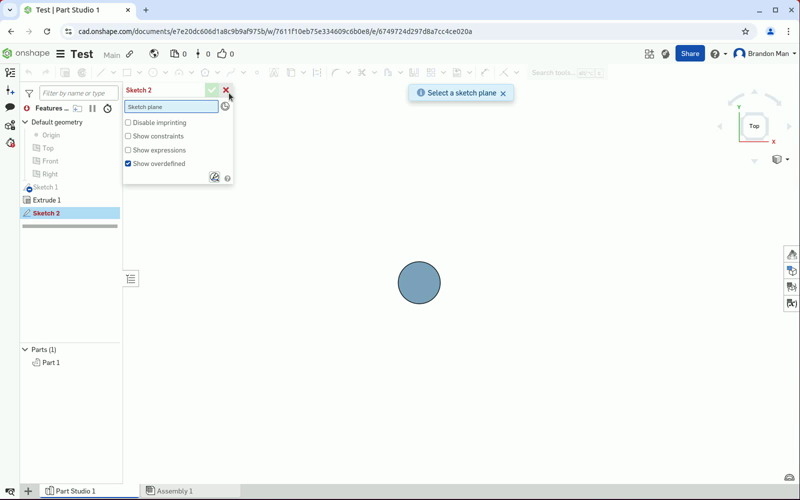
mouse_move(73, 150)
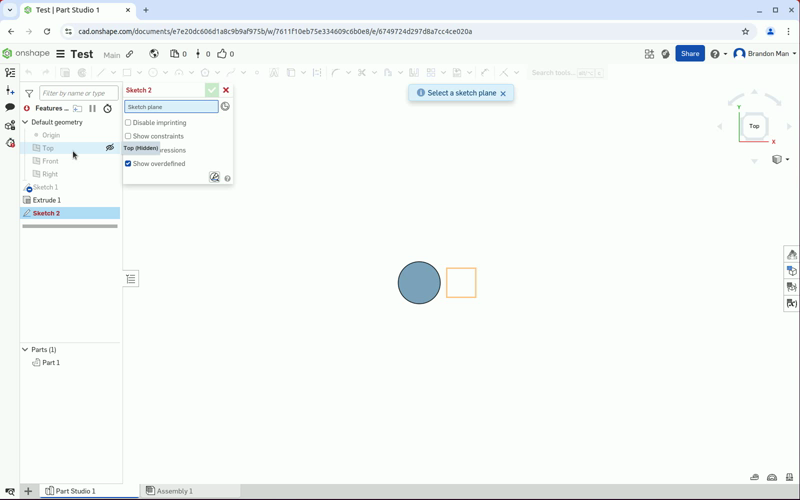
click(73, 150)
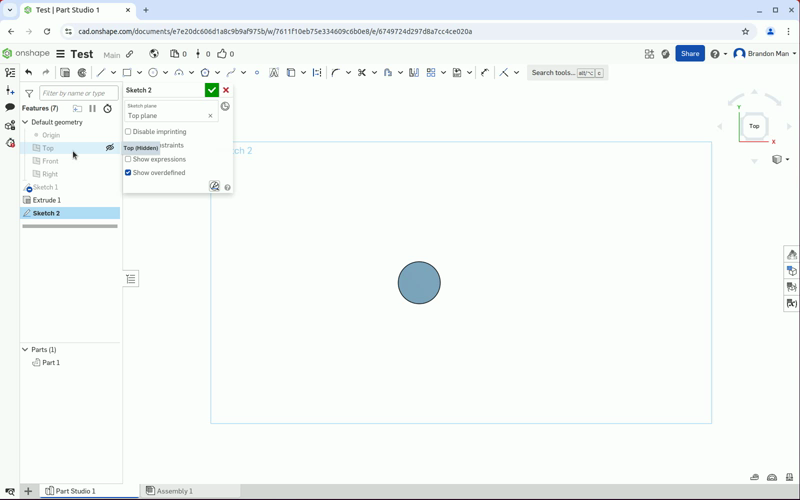
mouse_move(73, 352)
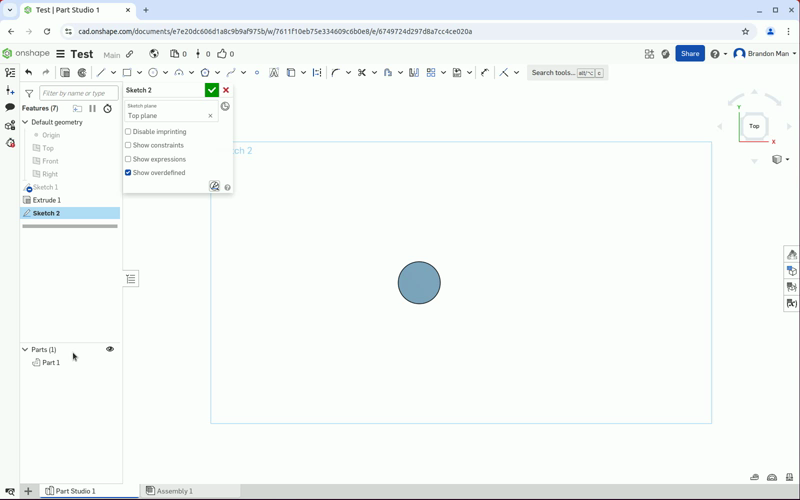
key(y)
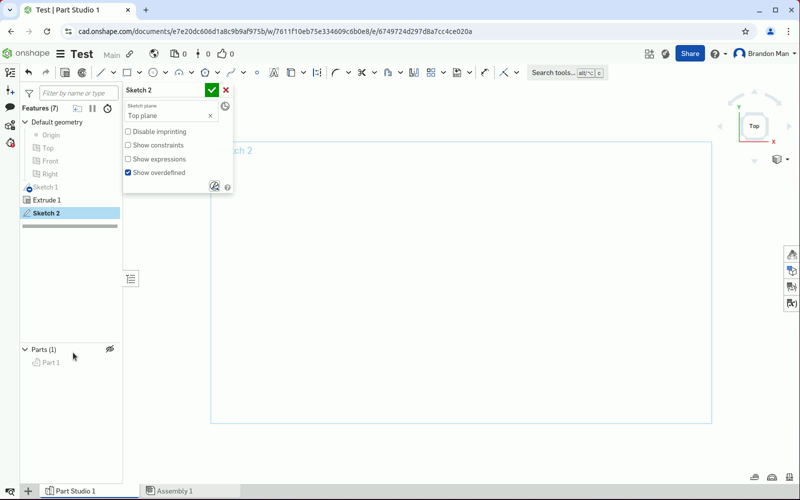
key(l)
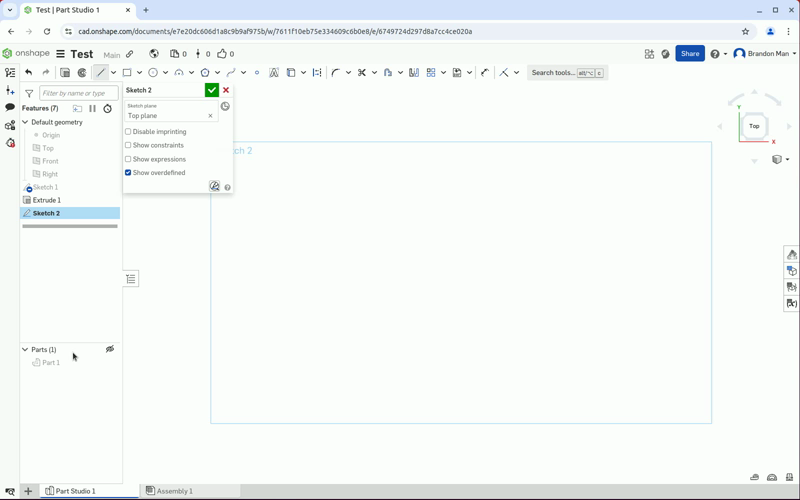
key_down(shift)
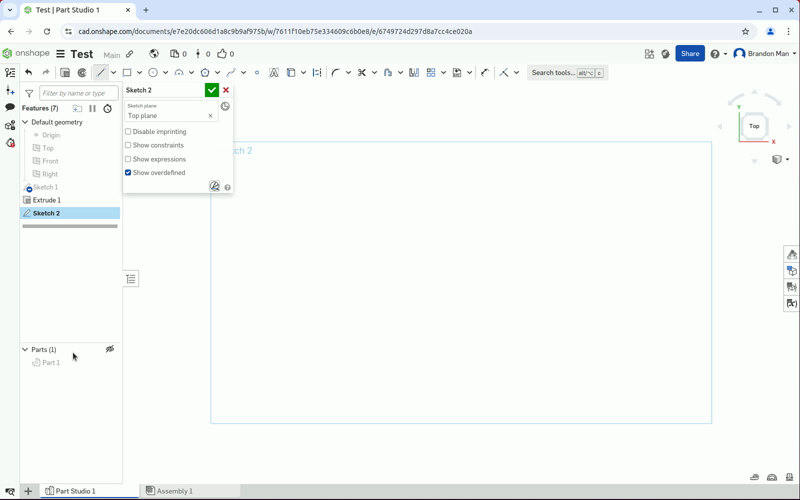
mouse_move(460, 381)
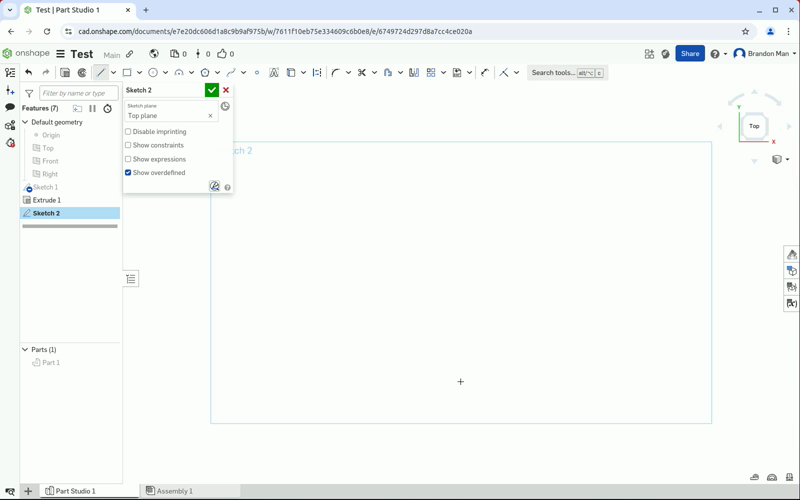
click(460, 381)
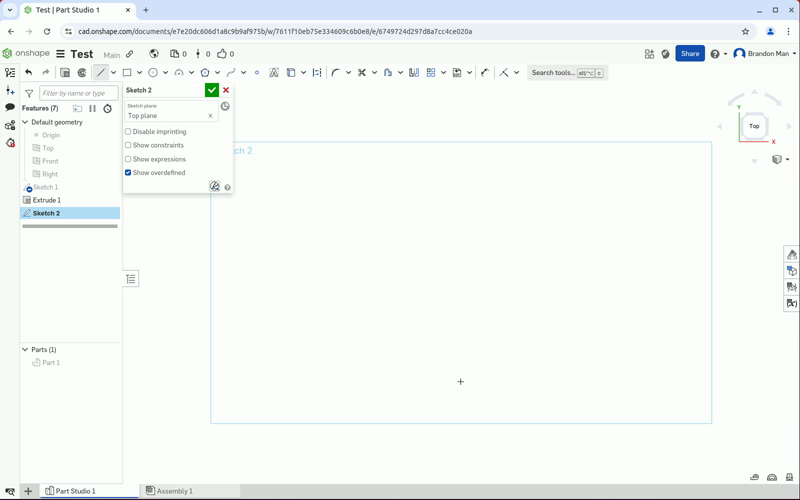
key_up(shift)
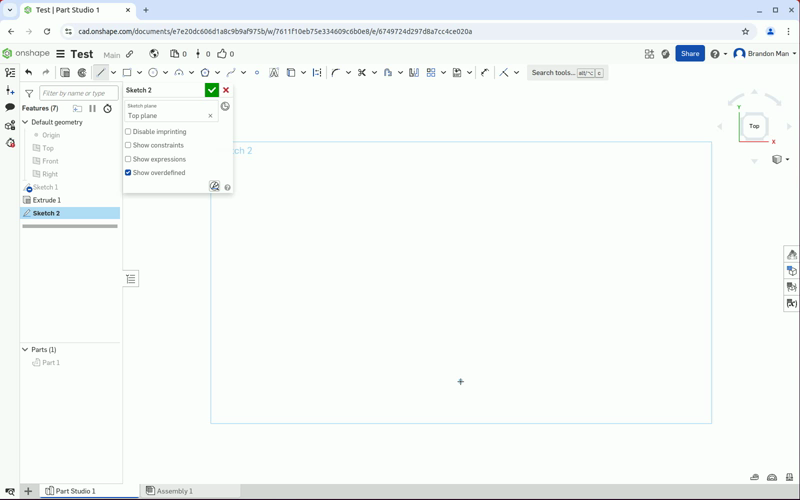
key_down(shift)
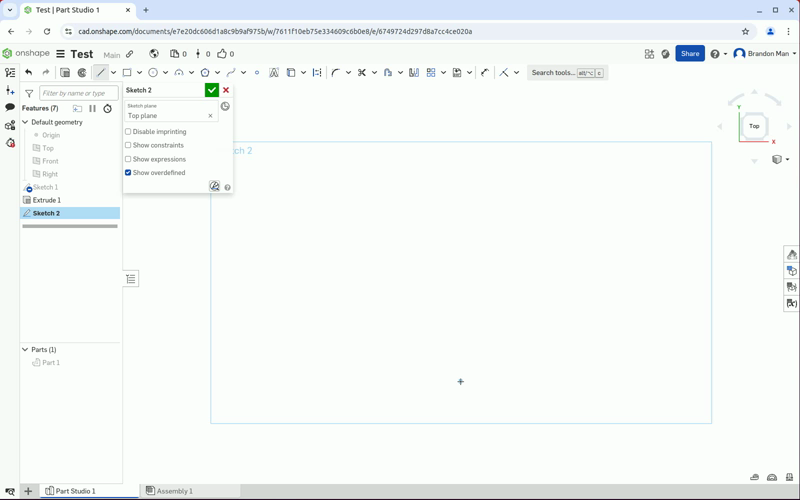
mouse_move(460, 185)
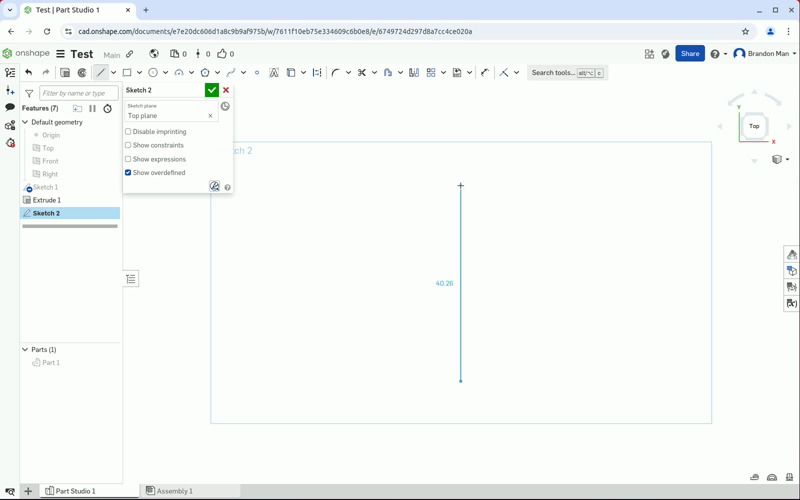
click(460, 185)
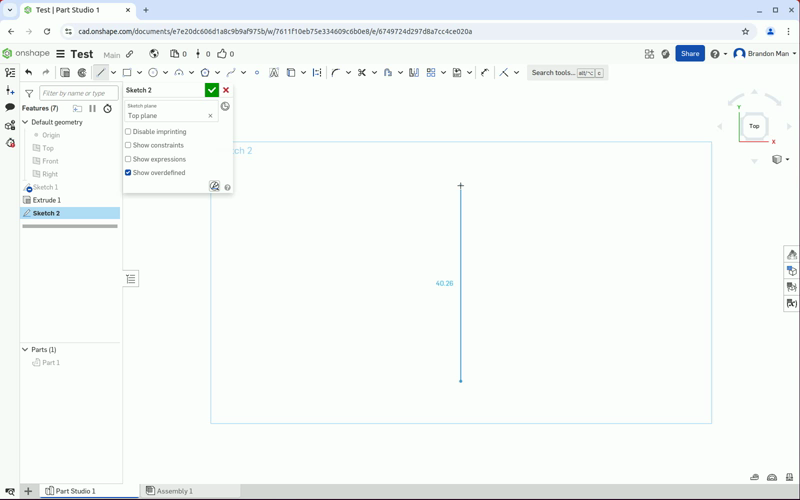
key_up(shift)
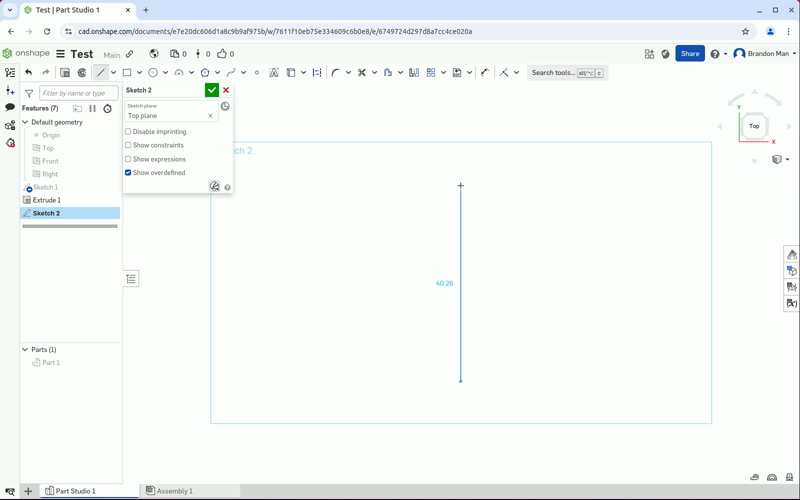
key(esc)
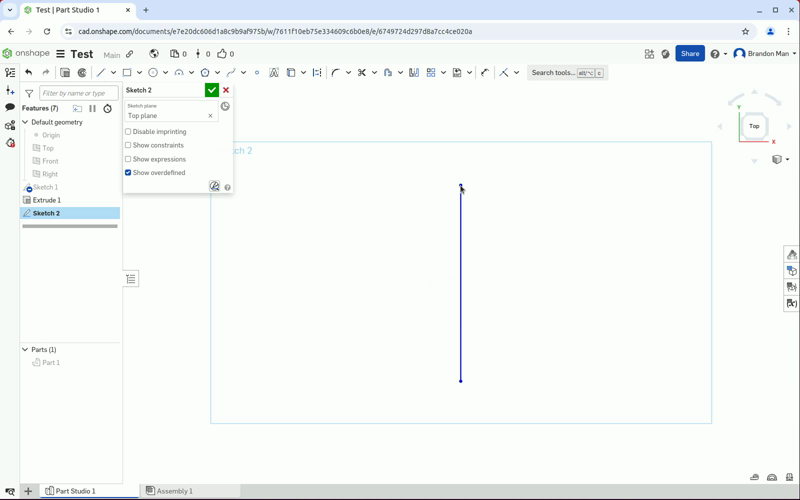
key(a)
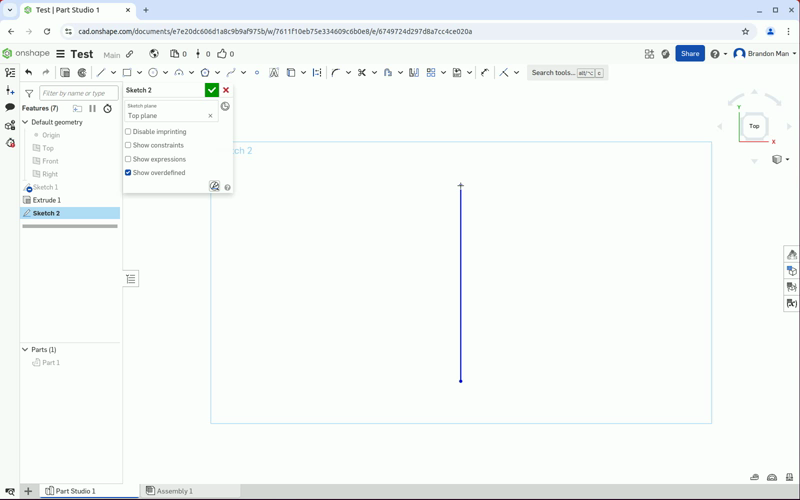
mouse_move(460, 185)
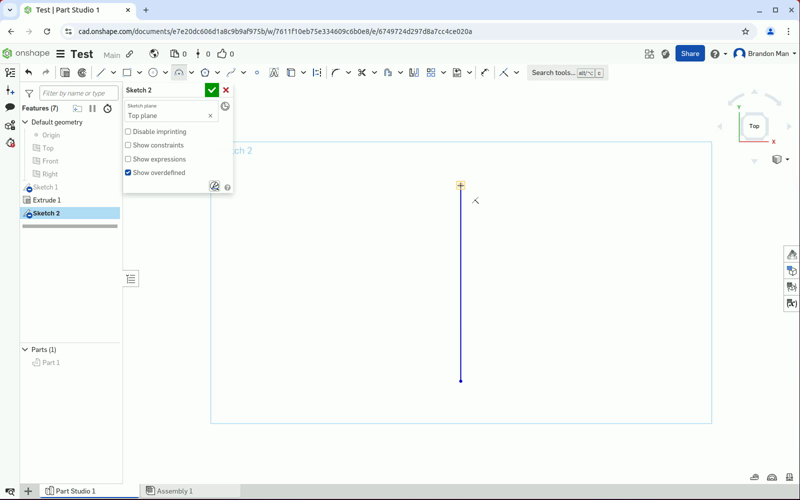
click(460, 185)
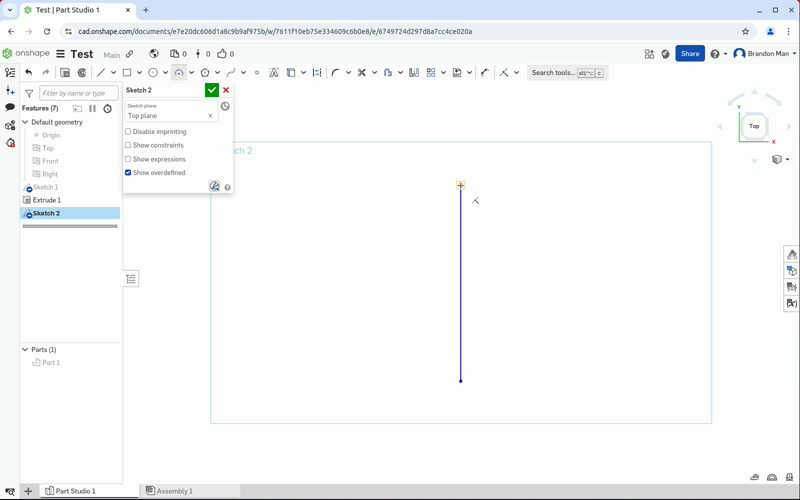
mouse_move(460, 381)
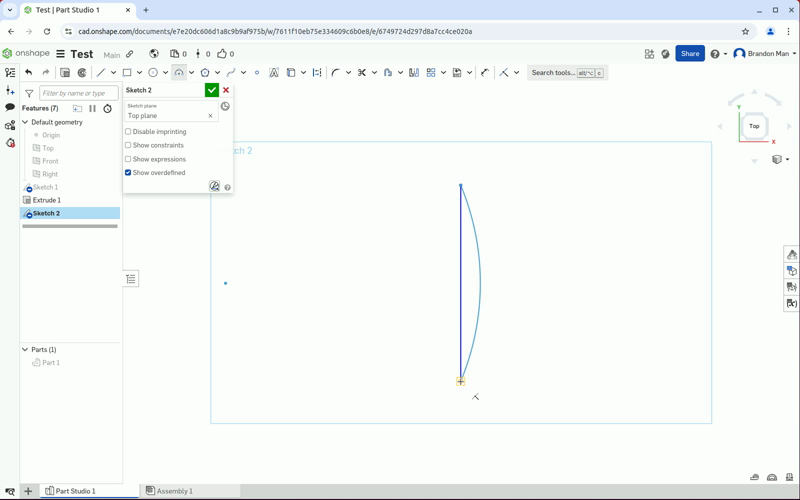
click(460, 381)
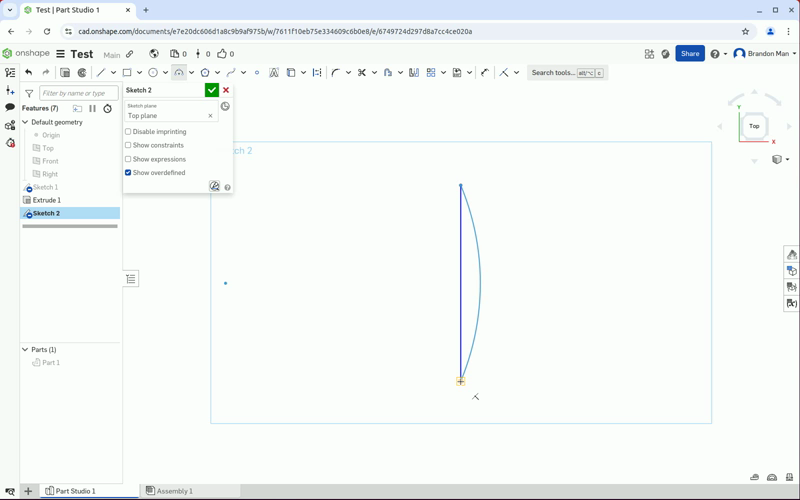
key_down(shift)
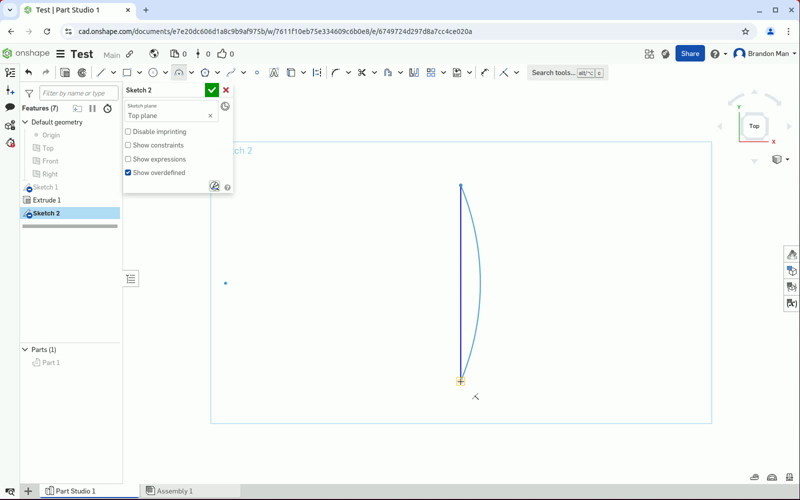
mouse_move(362, 283)
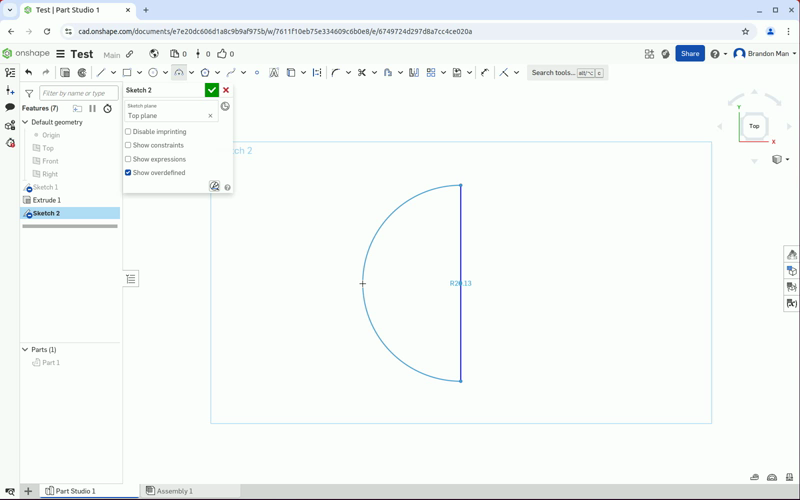
click(362, 283)
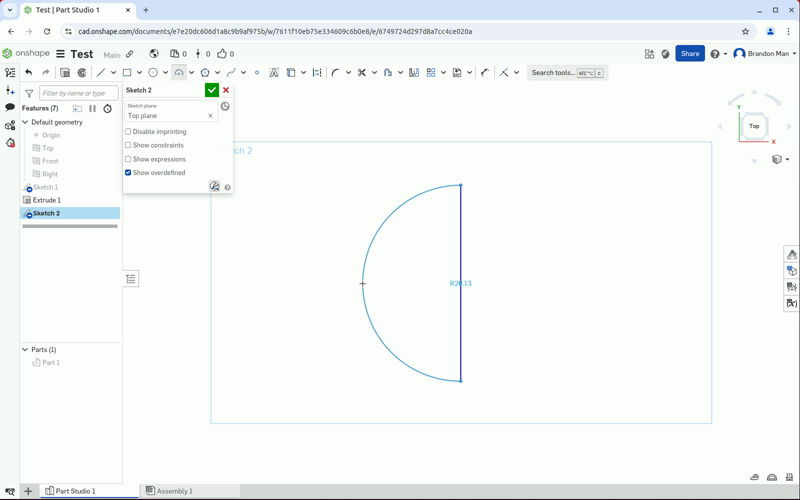
key_up(shift)
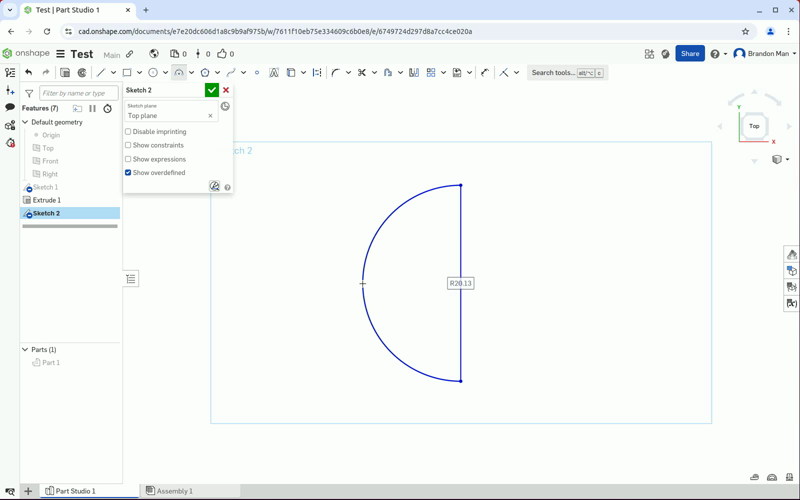
key(esc)
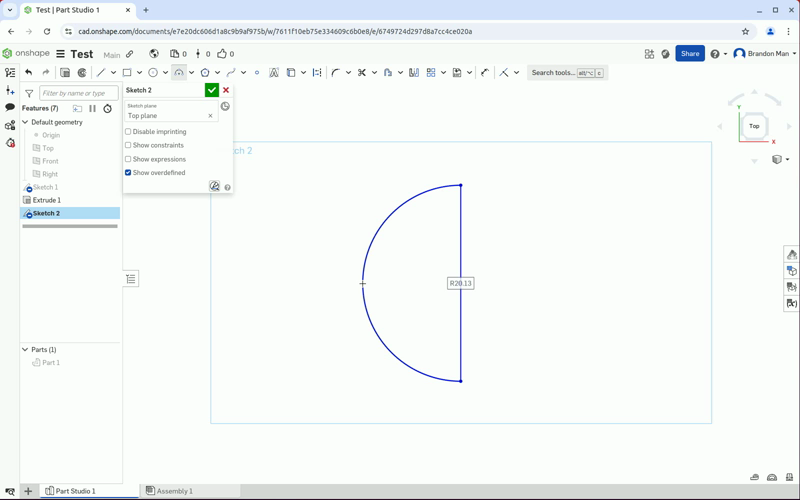
key(c)
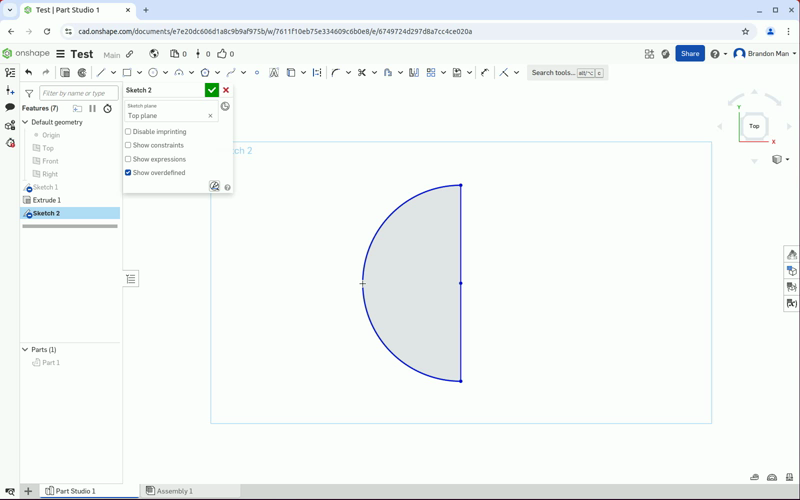
key_down(shift)
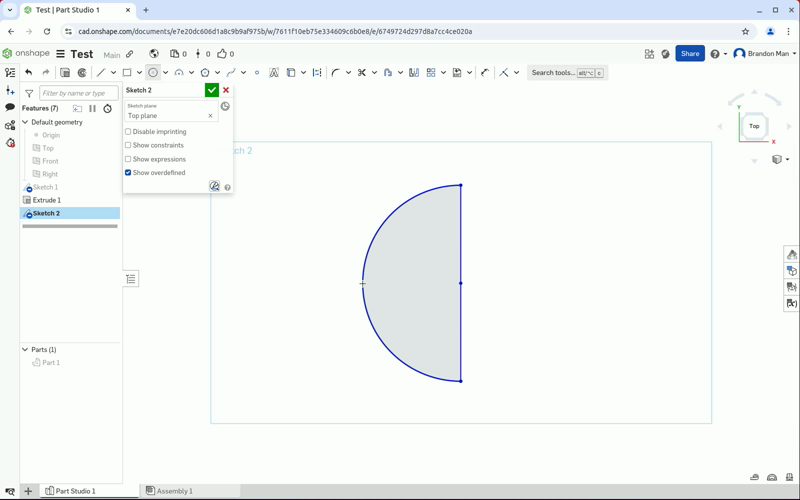
mouse_move(419, 282)
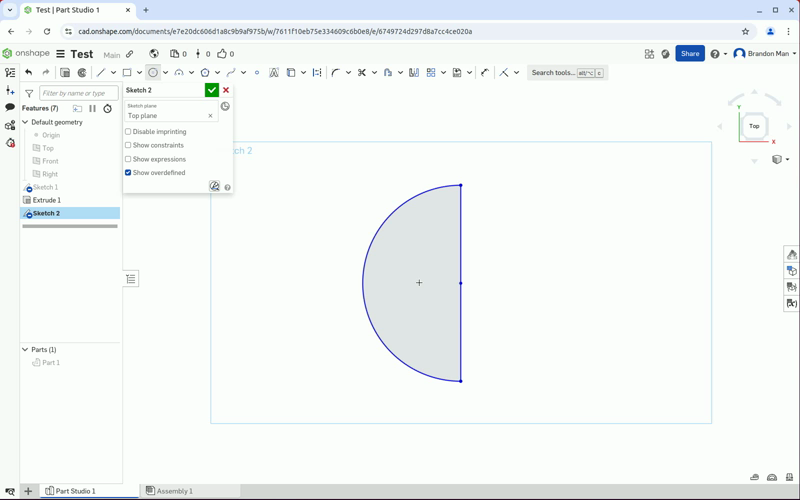
click(419, 282)
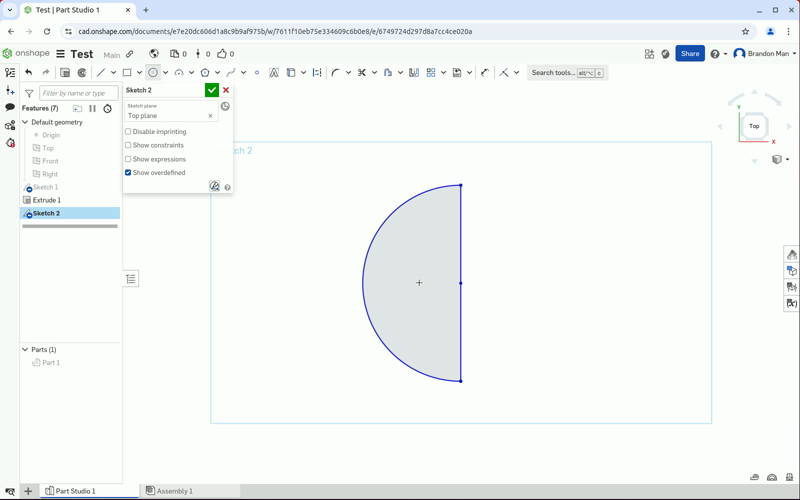
key_up(shift)
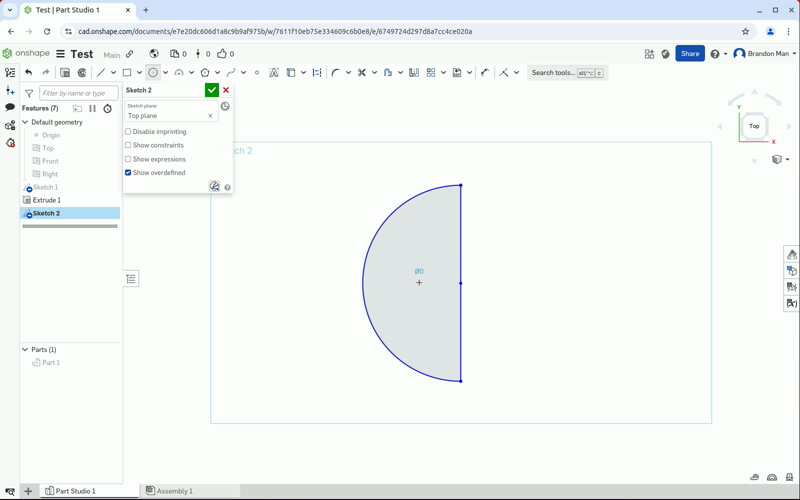
mouse_move(440, 282)
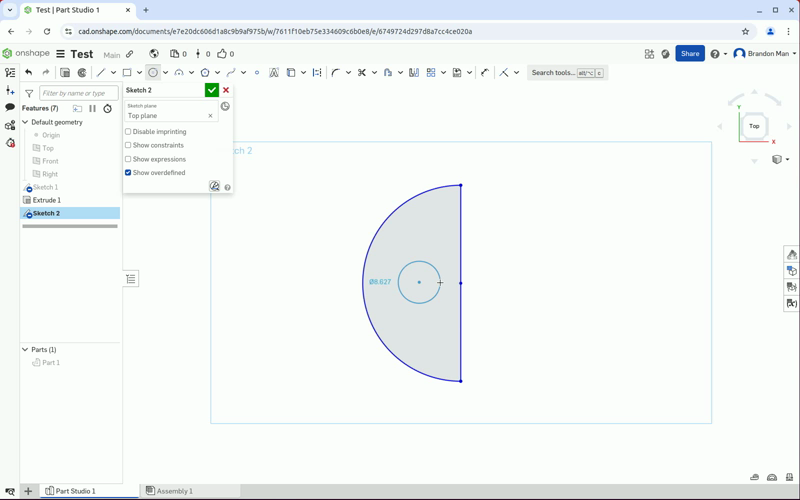
click(440, 282)
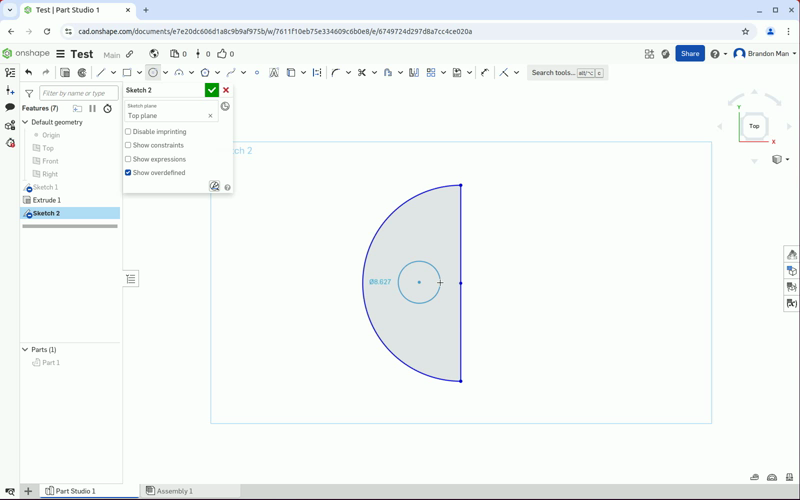
key(esc)
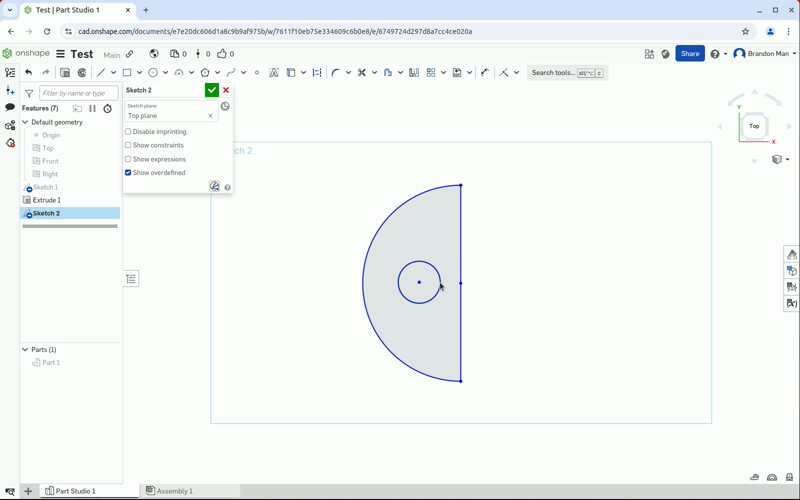
mouse_move(386, 283)
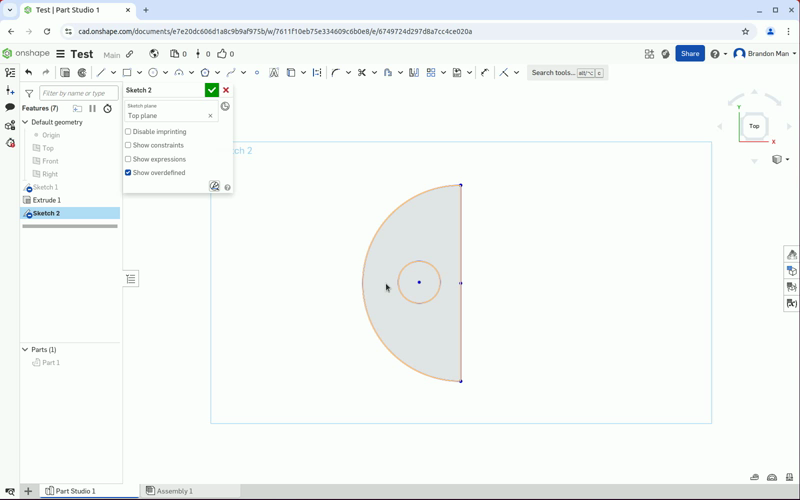
click(386, 283)
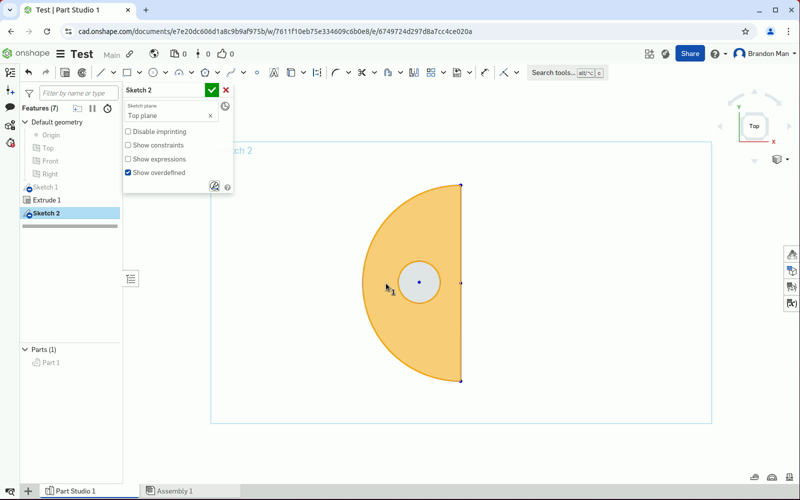
mouse_move(73, 352)
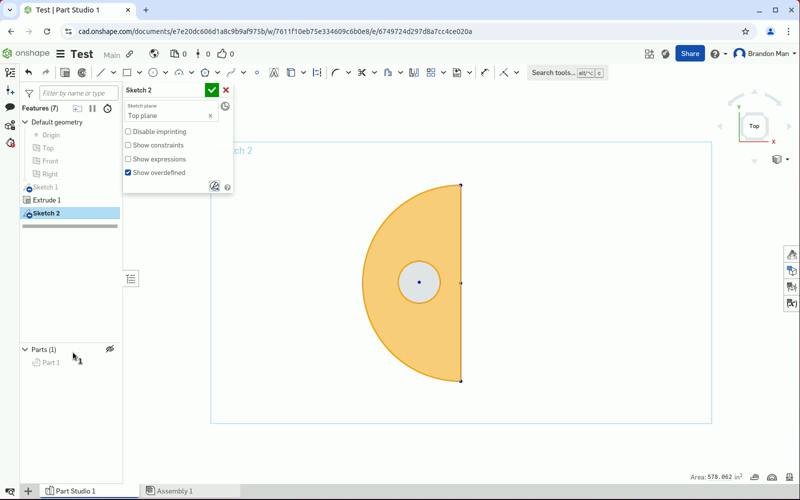
key(shift+y)
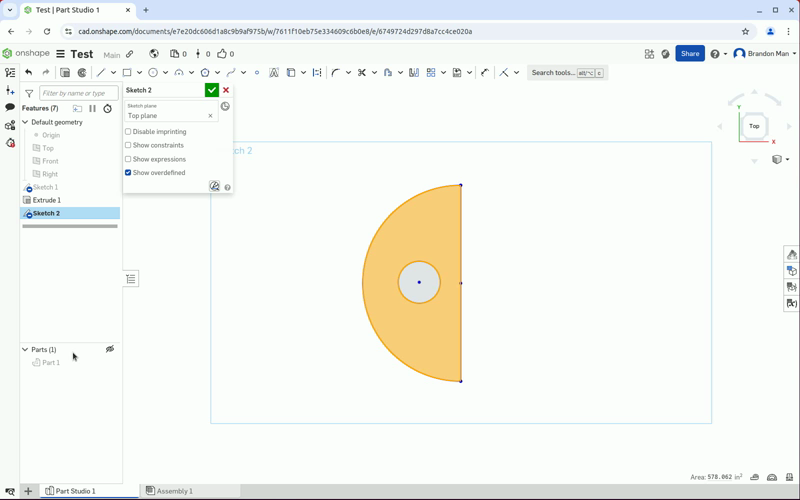
key(shift+e)
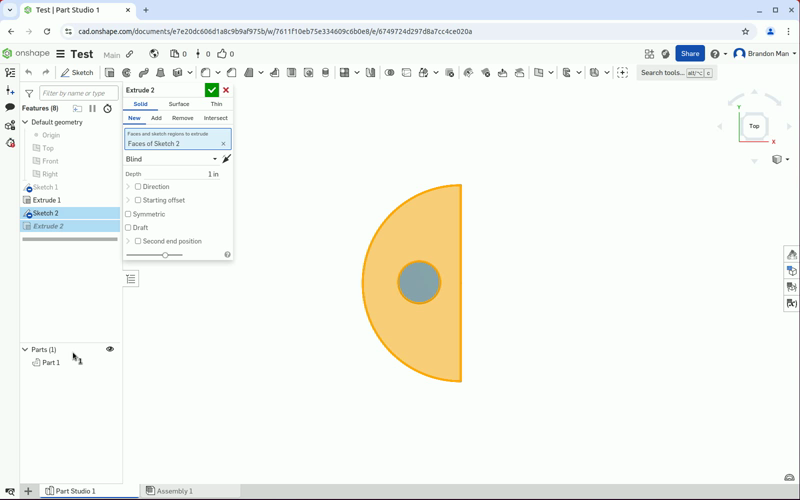
mouse_move(143, 106)
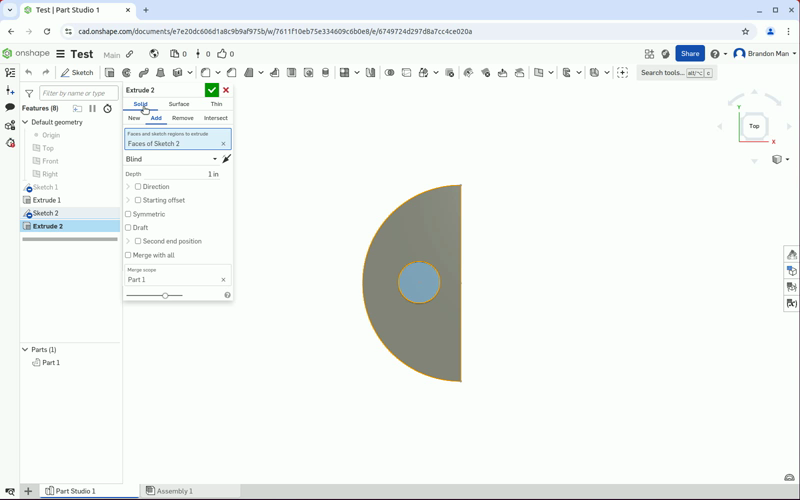
click(143, 106)
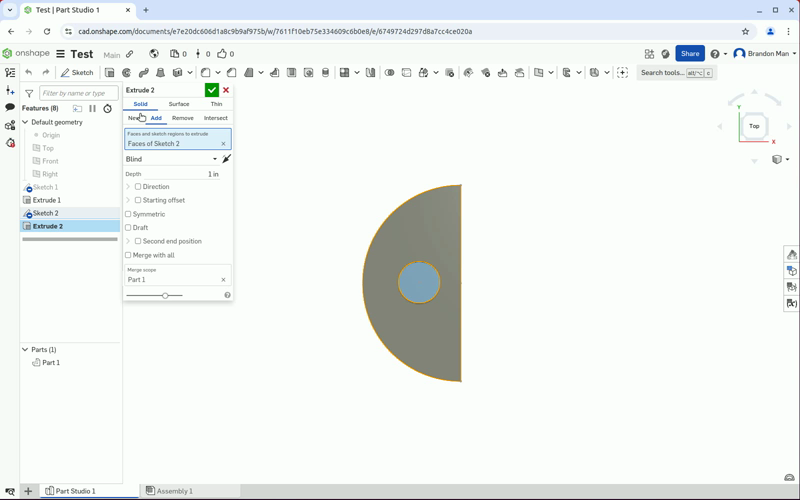
mouse_move(137, 120)
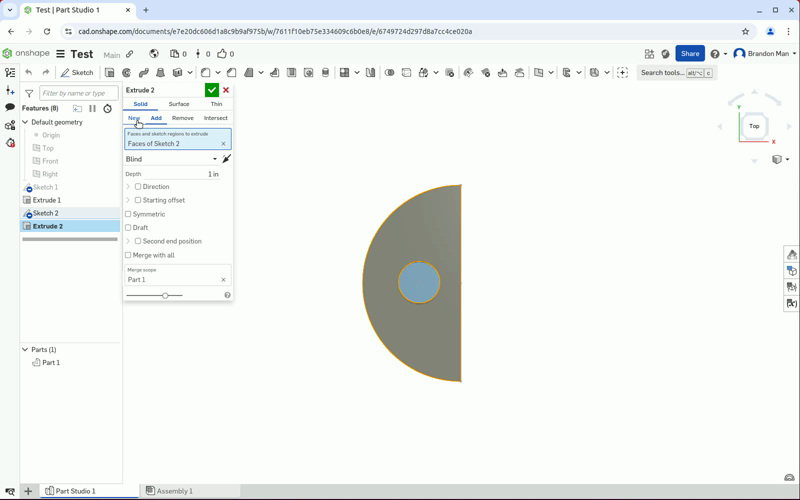
click(137, 120)
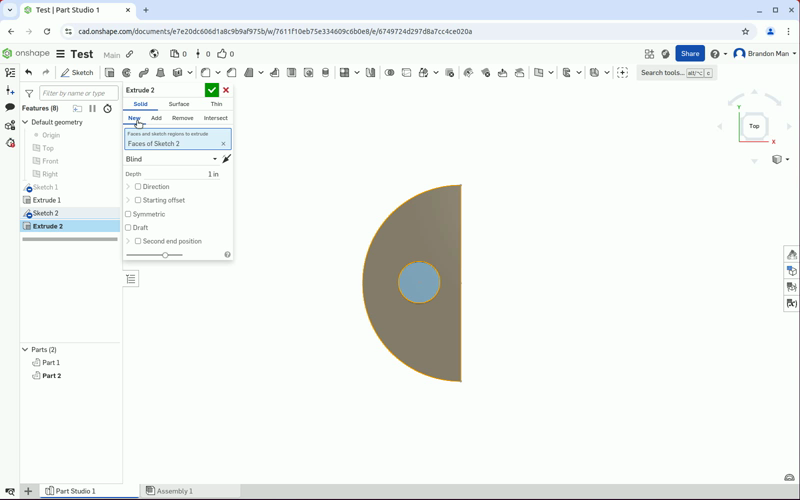
key(tab, 4)
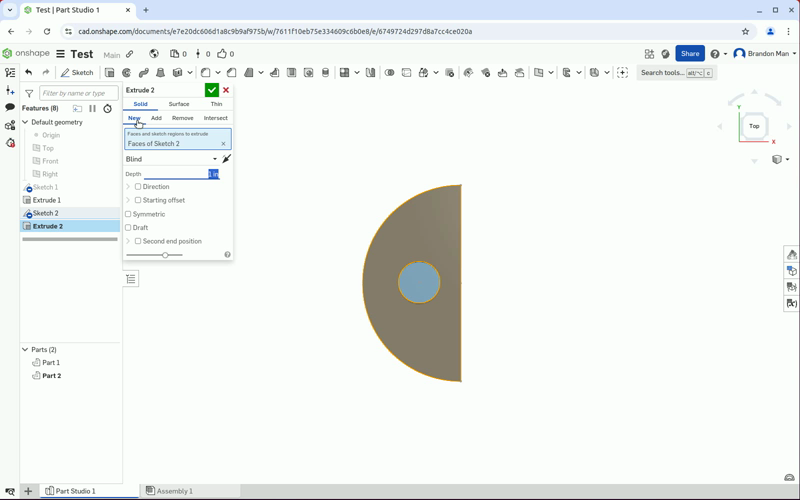
text(5.777)
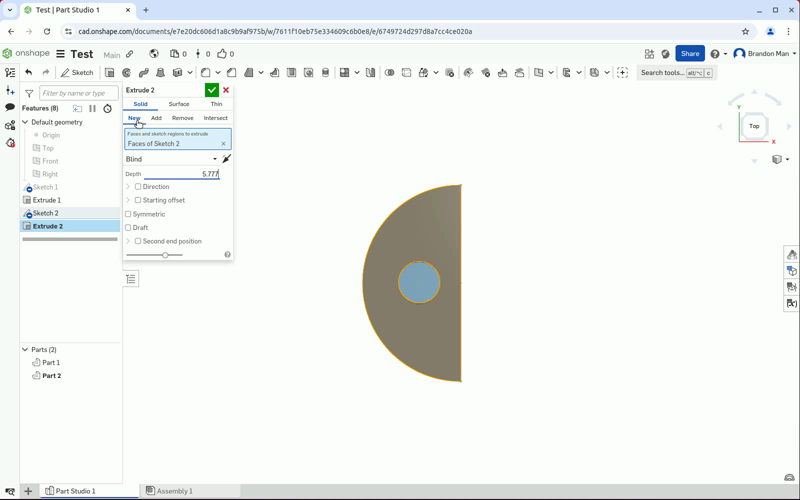
key(enter)
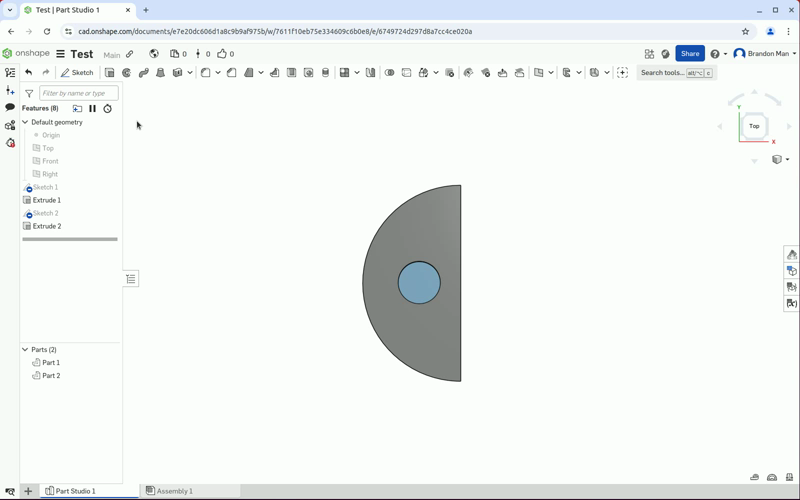
key(shift+h)
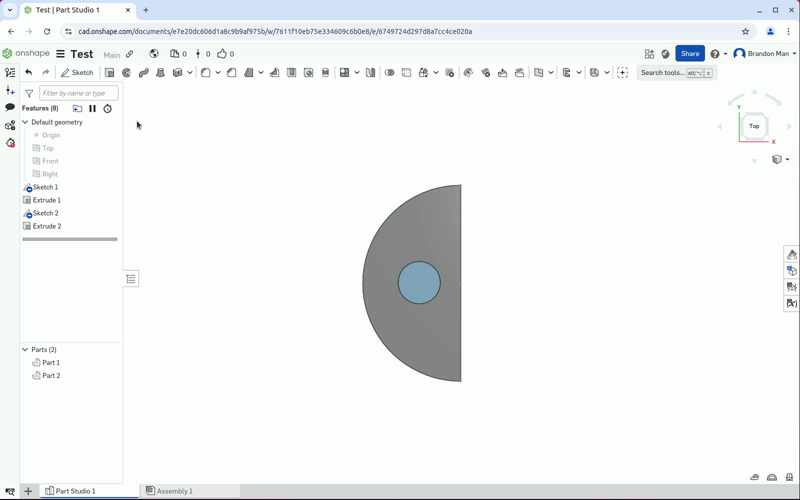
key(shift+h)
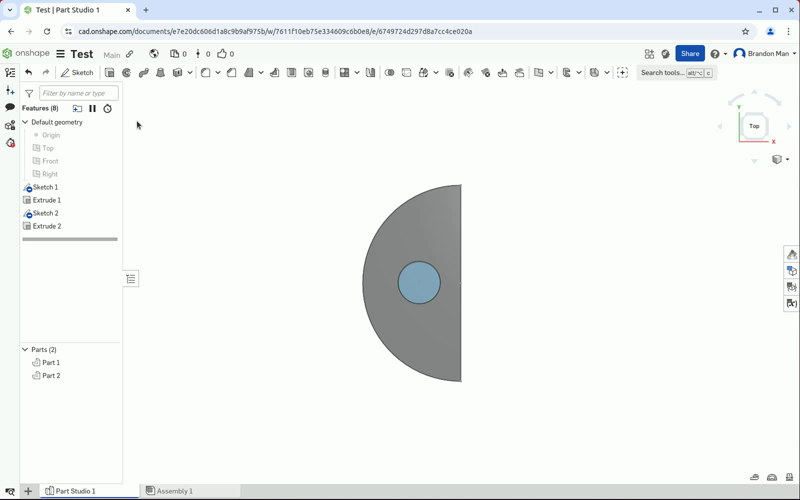
key(shift+7)
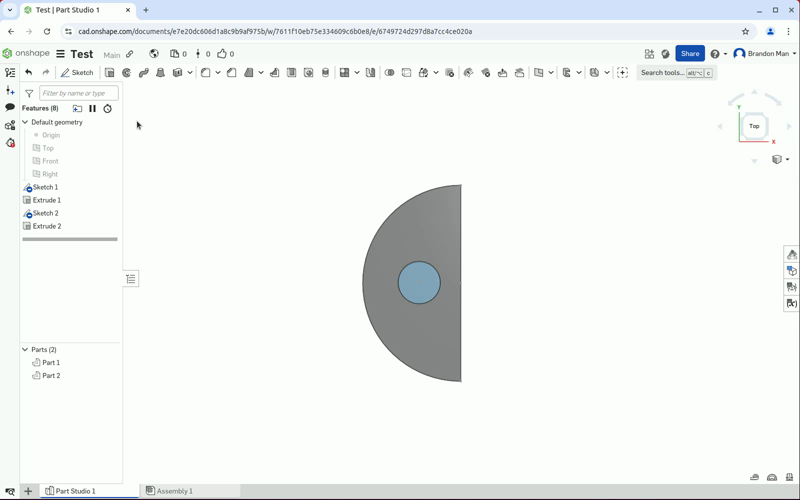
key(up, 3)
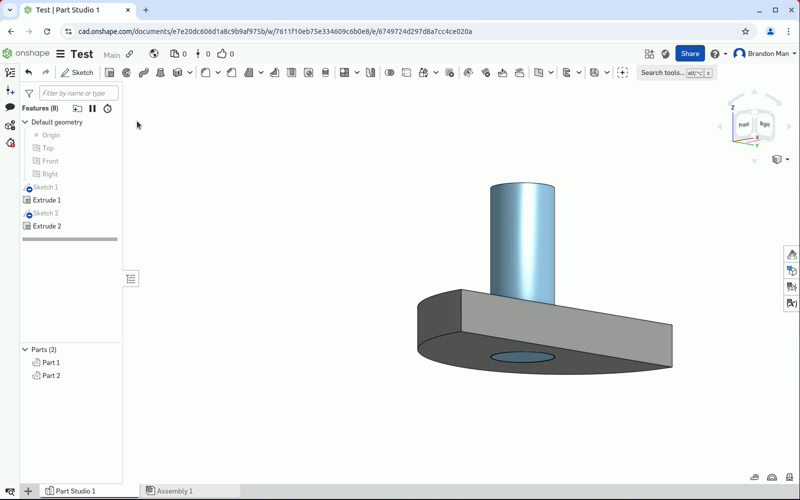
key(left, 3)
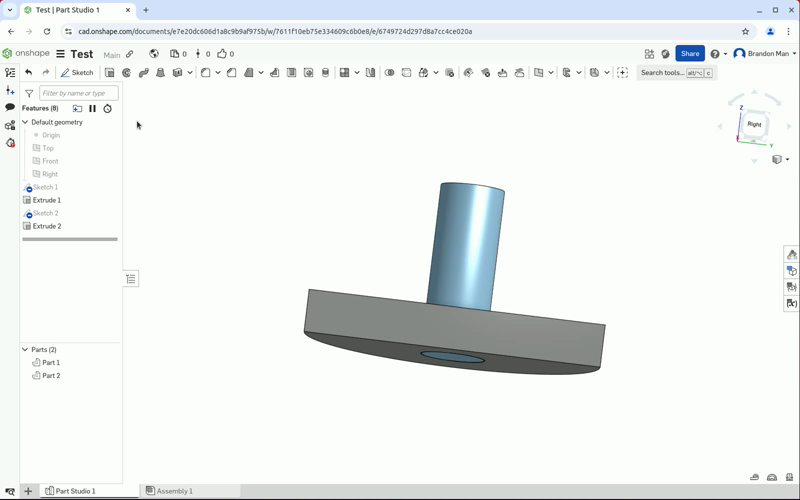
key(right, 3)
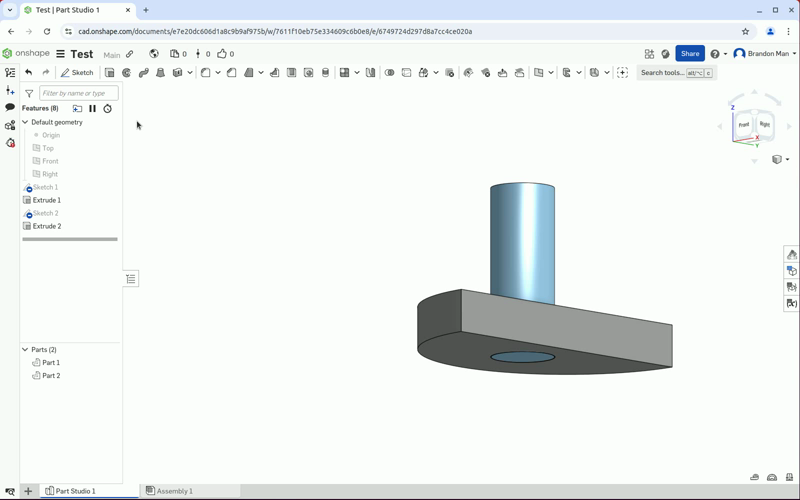
key(down, 3)
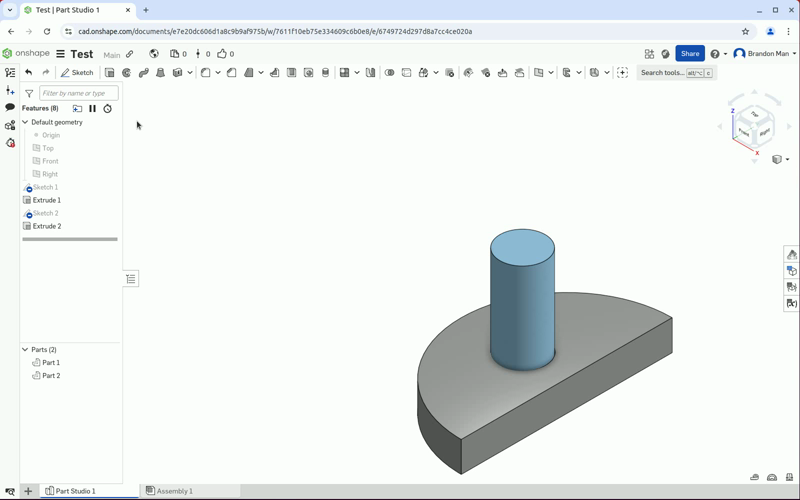
mouse_move(73, 189)
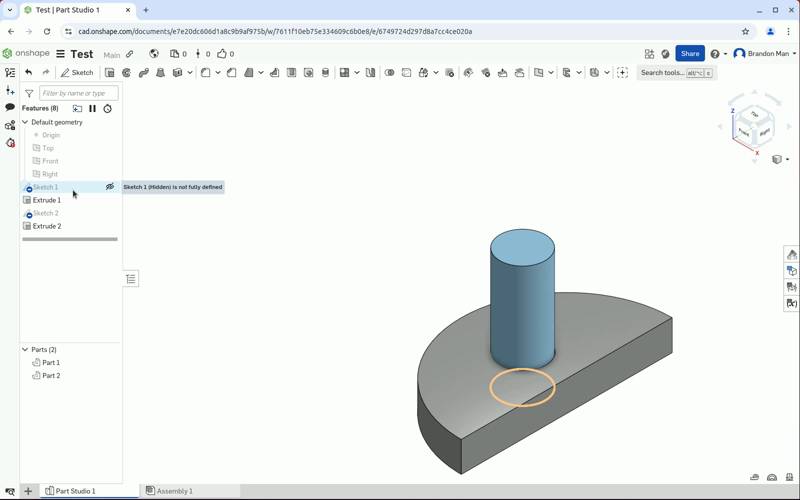
click(73, 189)